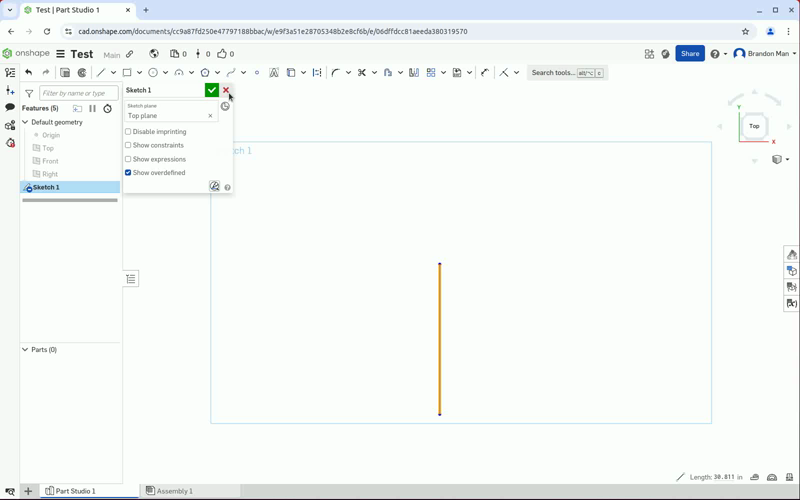
key(shift+h)
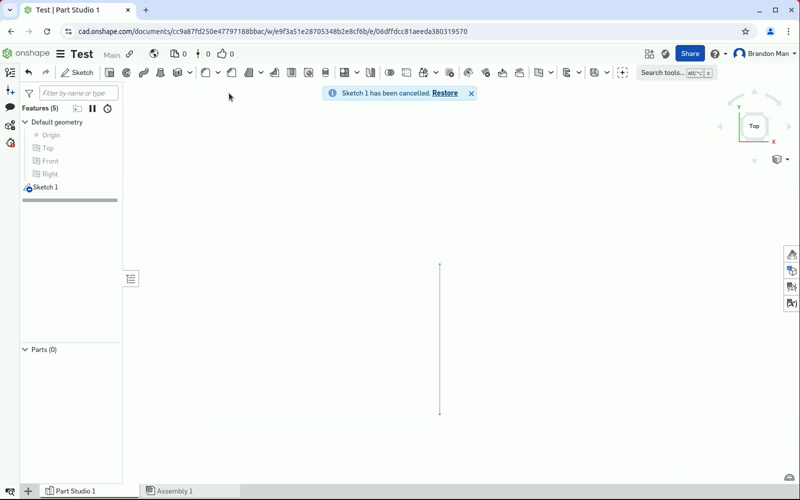
key(shift+s)
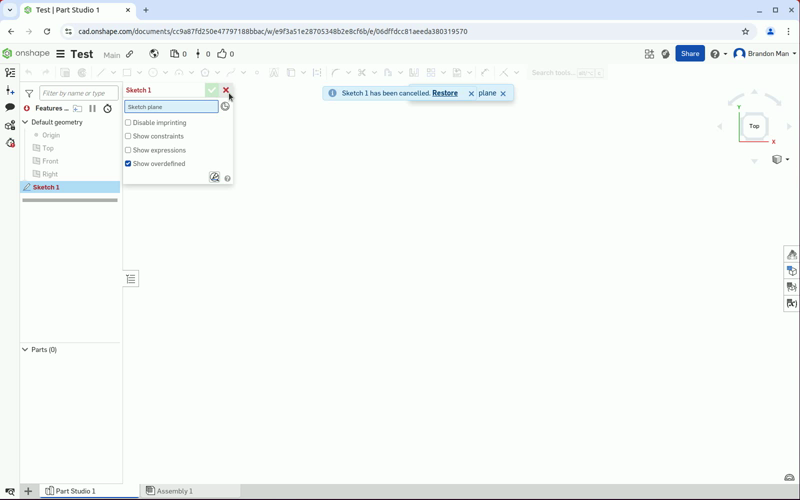
mouse_move(73, 150)
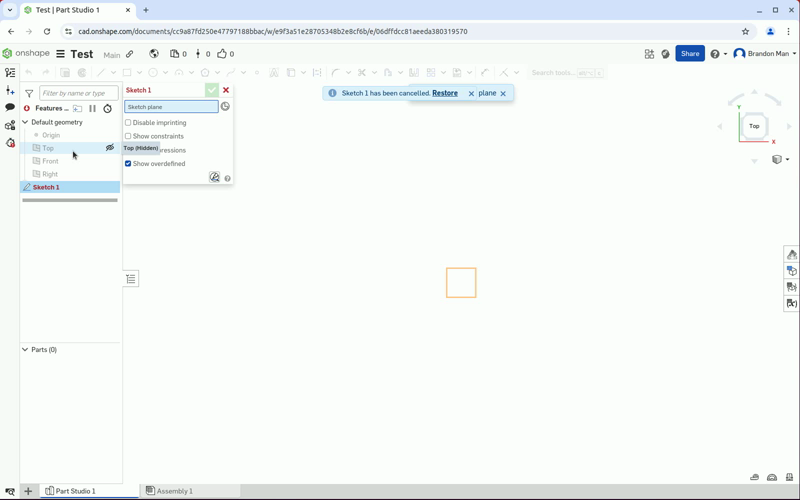
click(73, 150)
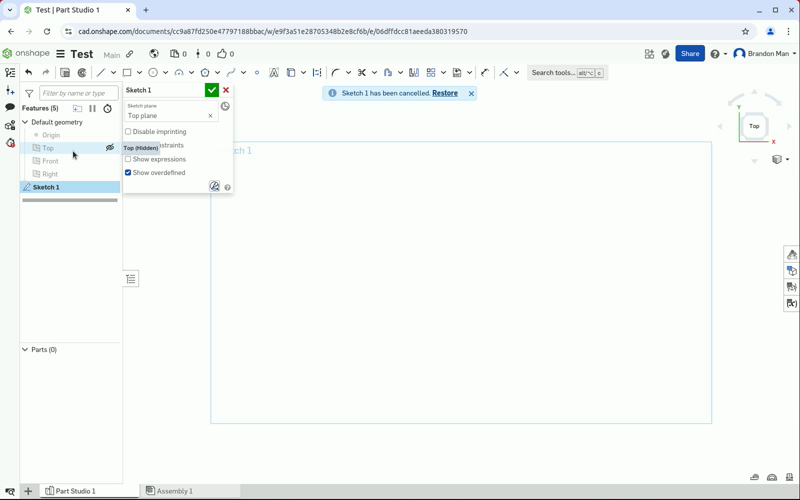
mouse_move(73, 352)
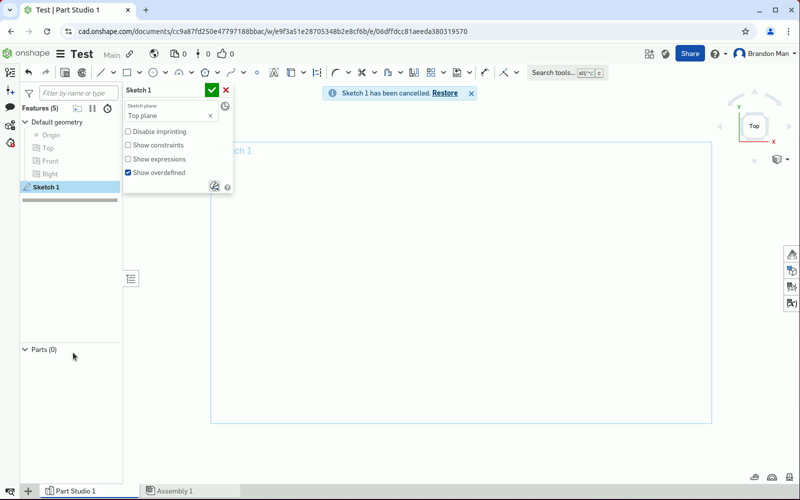
key(y)
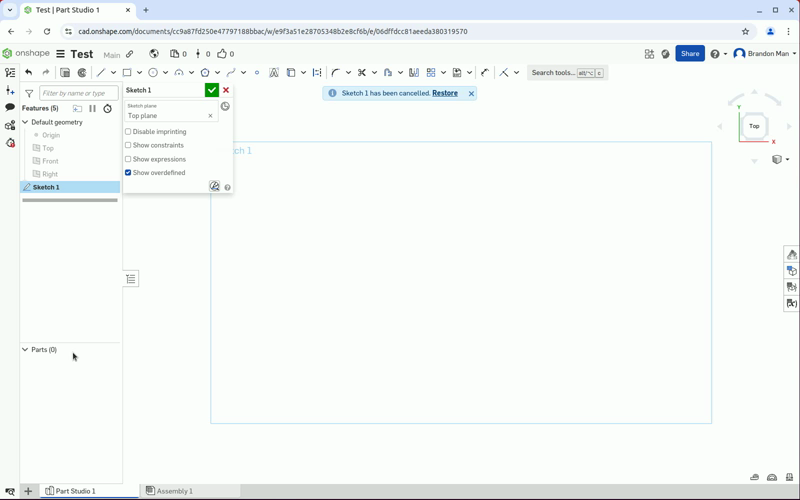
key(l)
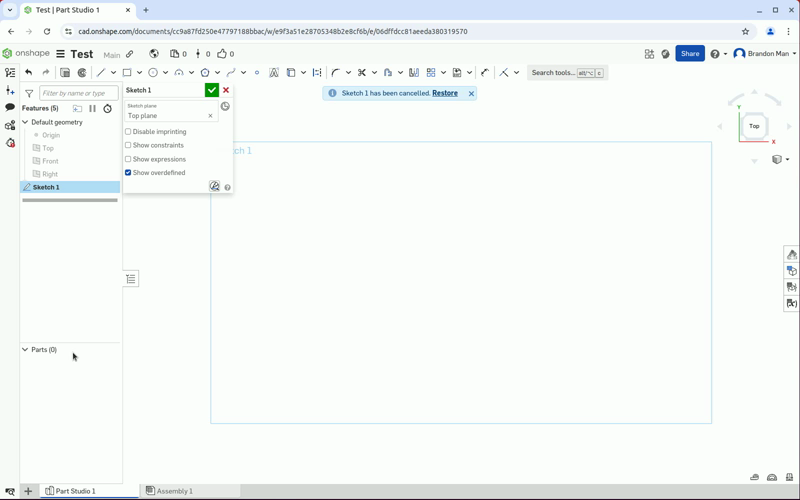
key_down(shift)
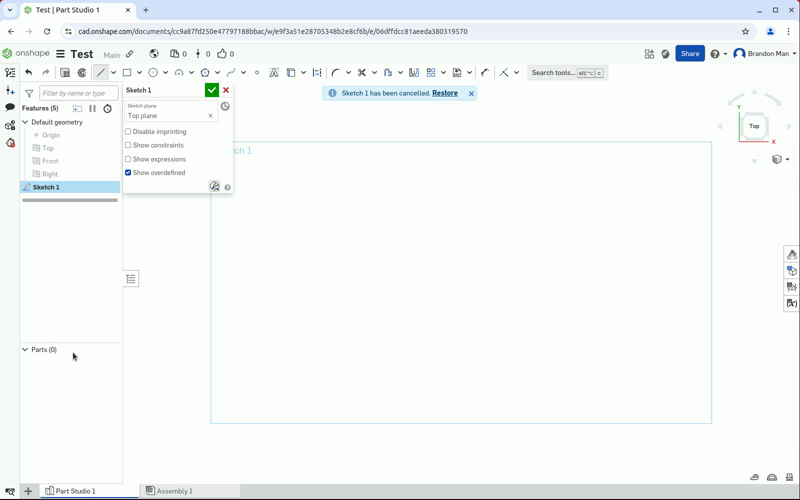
mouse_move(379, 276)
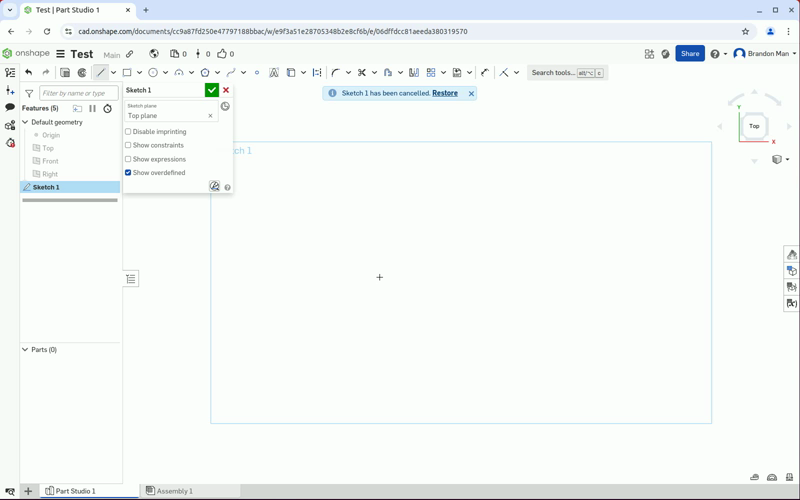
click(379, 276)
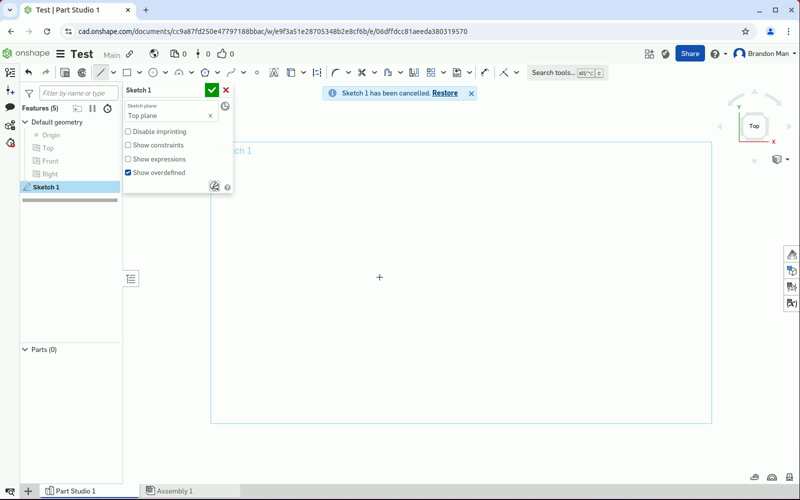
key_up(shift)
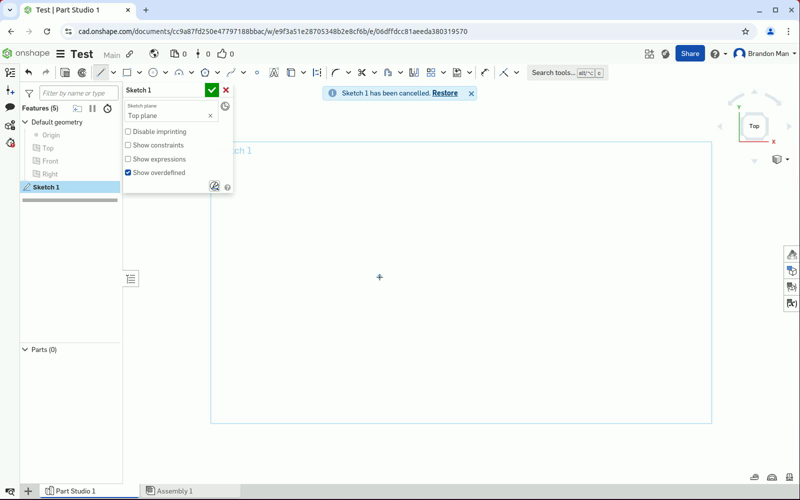
key_down(shift)
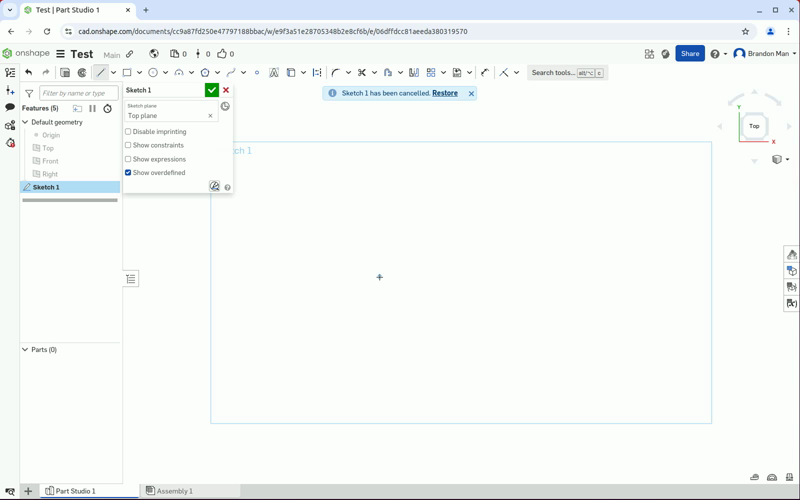
mouse_move(513, 276)
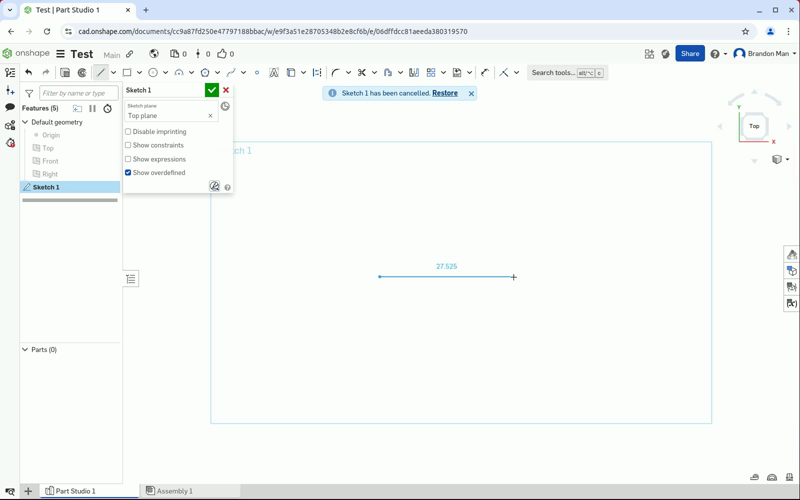
click(513, 276)
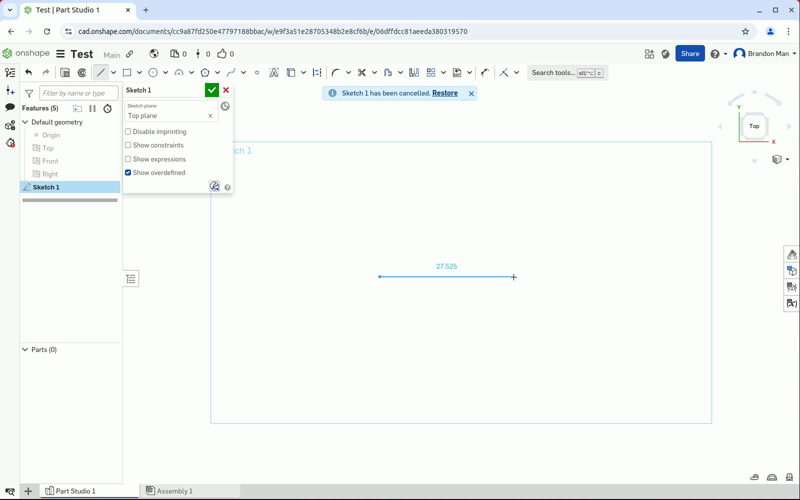
key_up(shift)
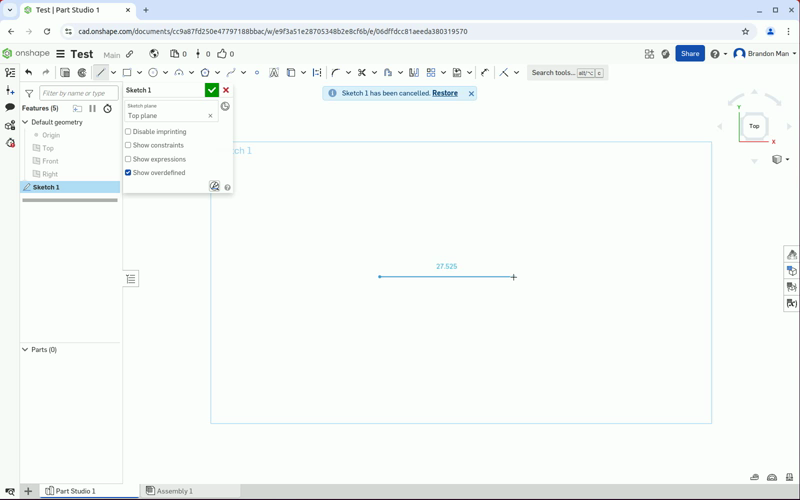
key(esc)
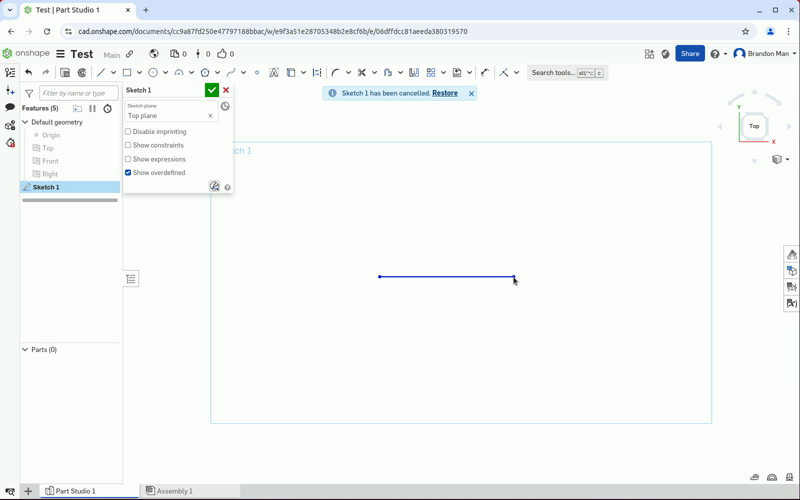
key(a)
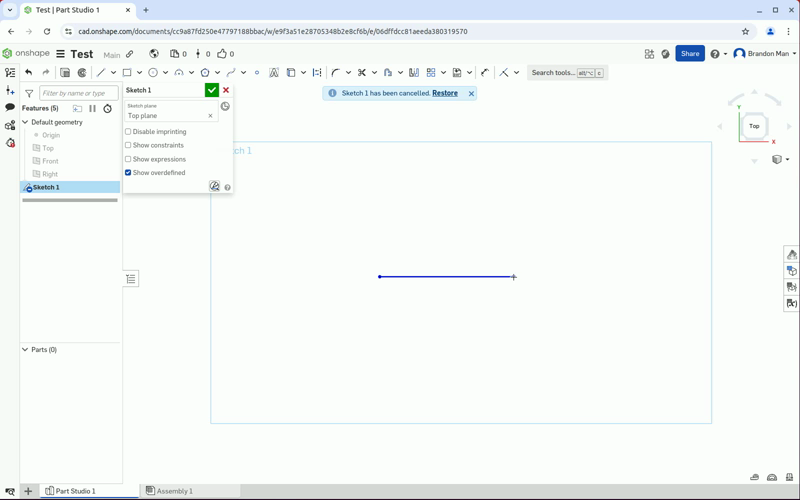
mouse_move(513, 276)
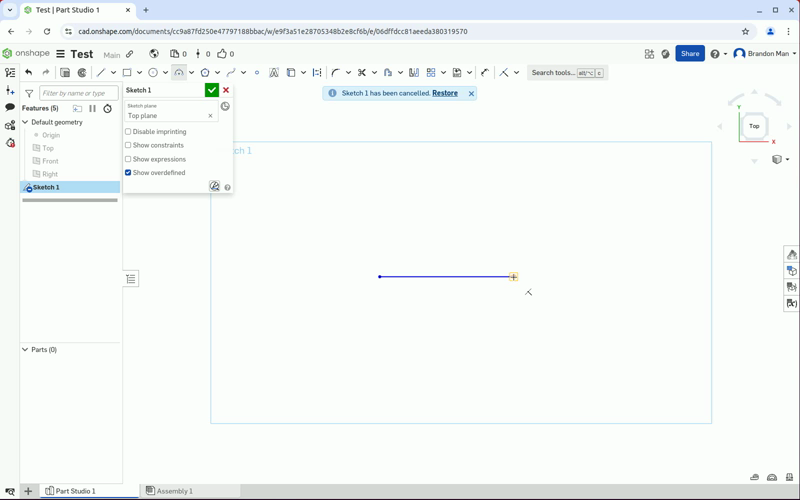
click(513, 276)
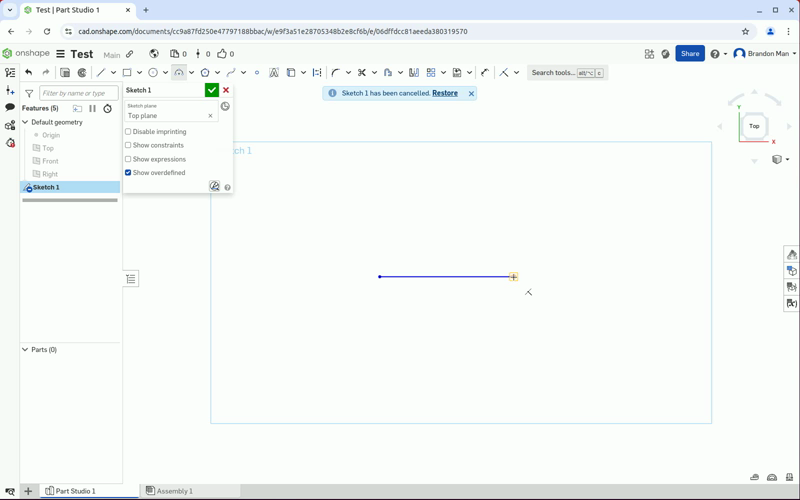
key_down(shift)
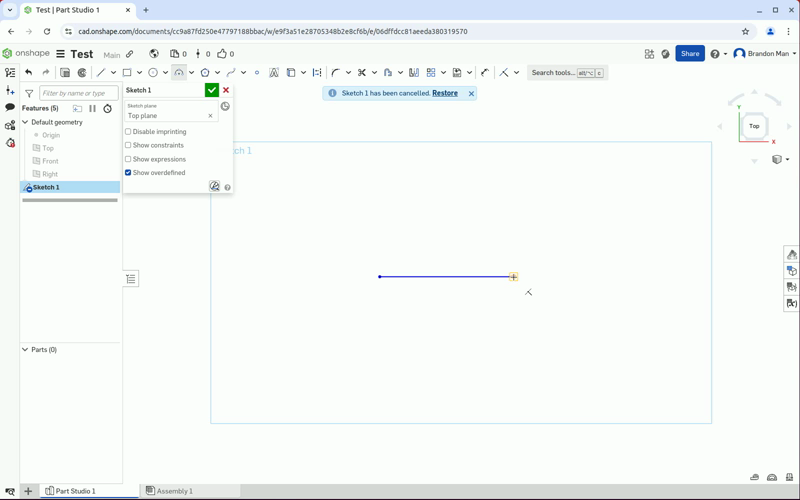
mouse_move(513, 262)
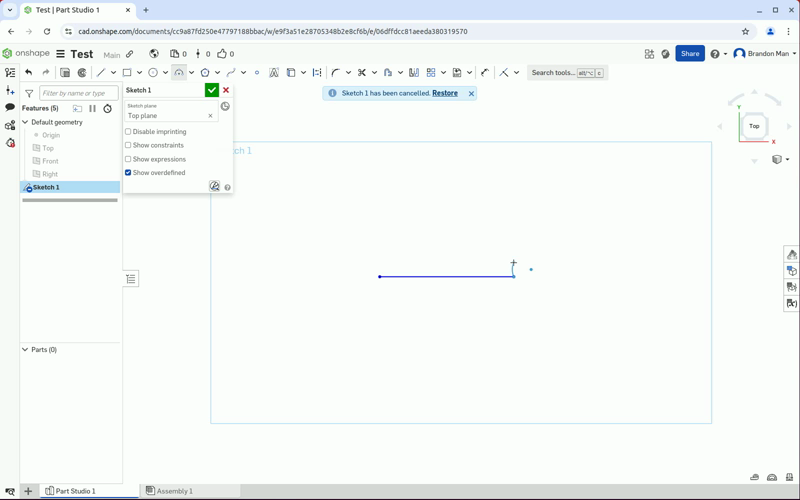
click(513, 262)
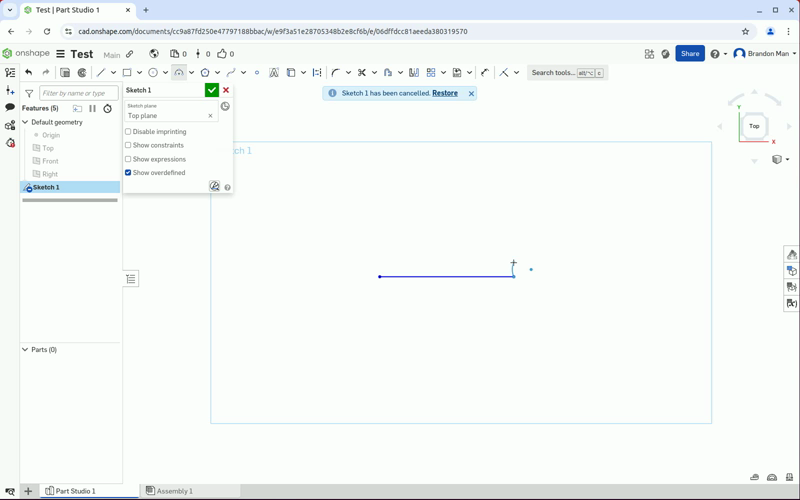
mouse_move(521, 269)
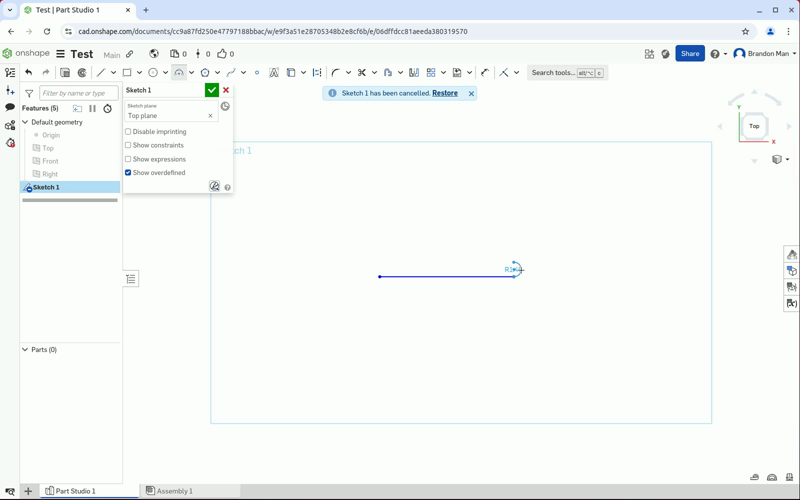
click(521, 269)
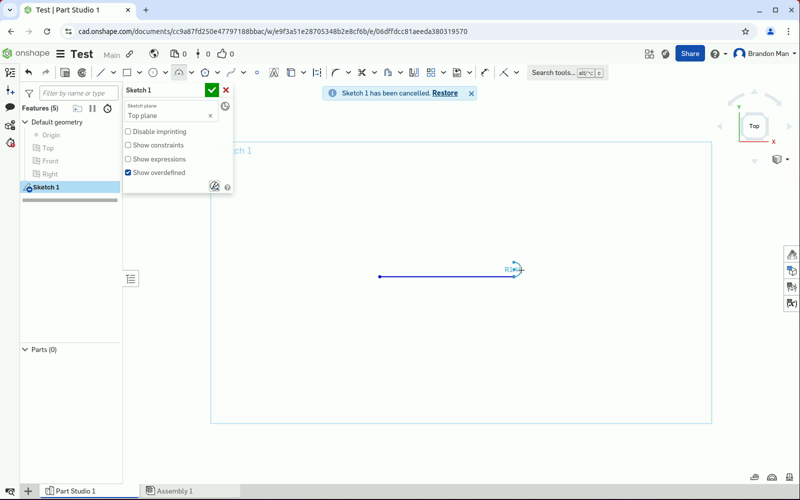
key_up(shift)
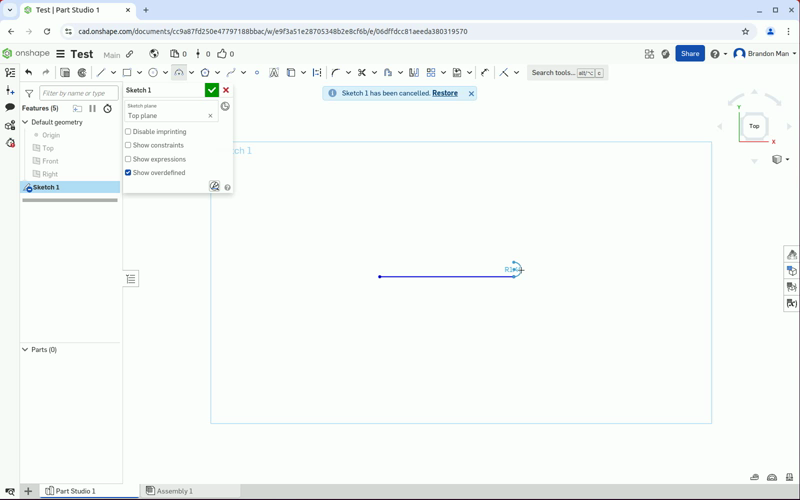
key(esc)
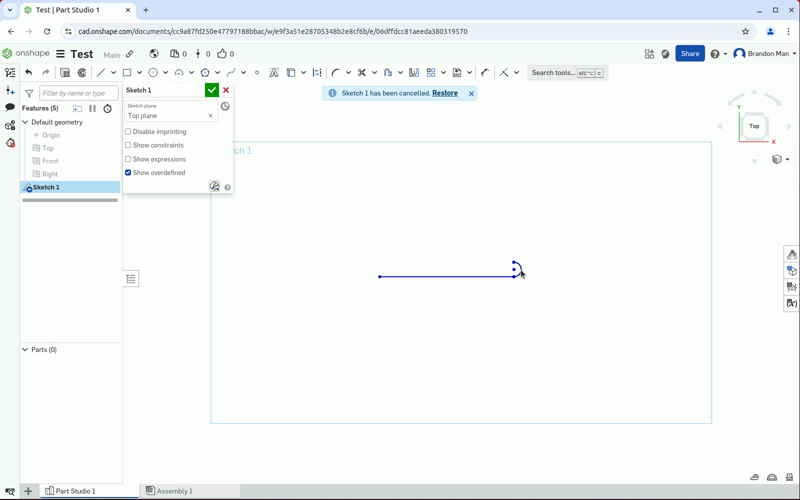
key(l)
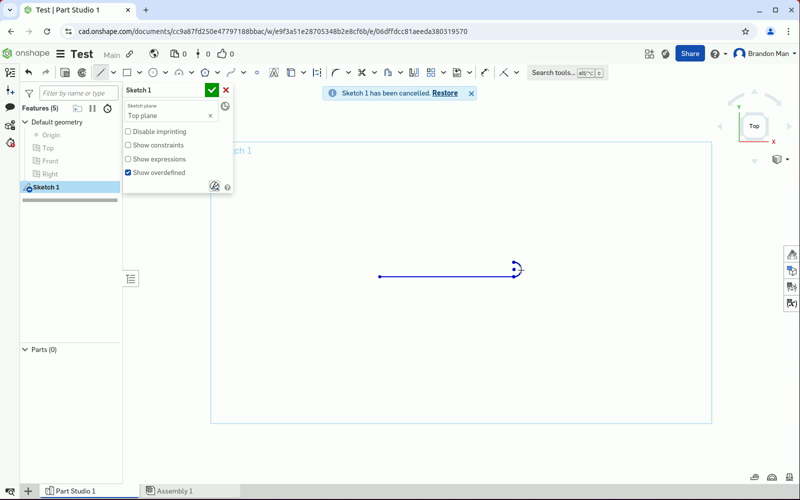
mouse_move(513, 262)
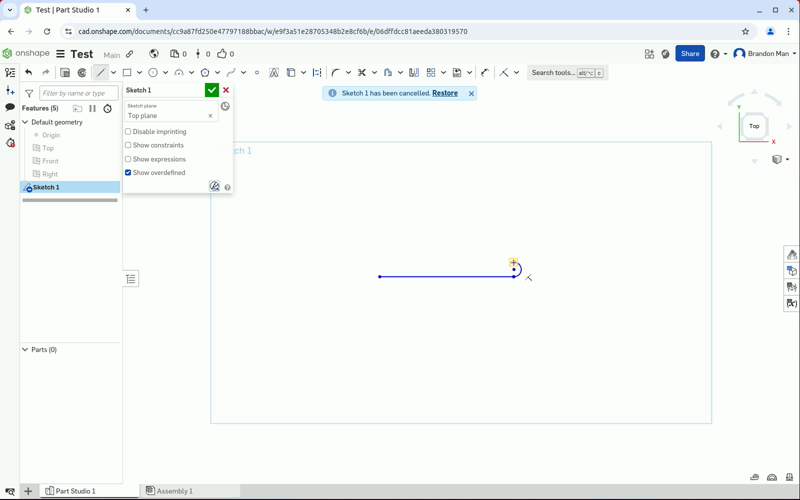
click(513, 262)
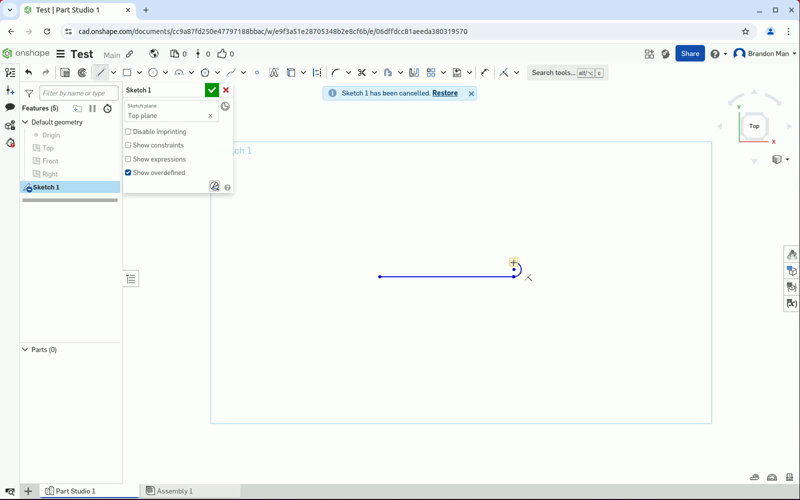
key_down(shift)
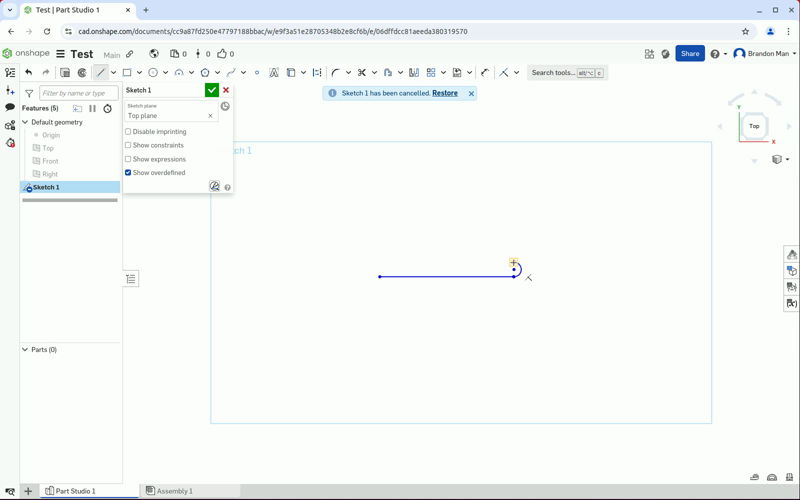
mouse_move(379, 262)
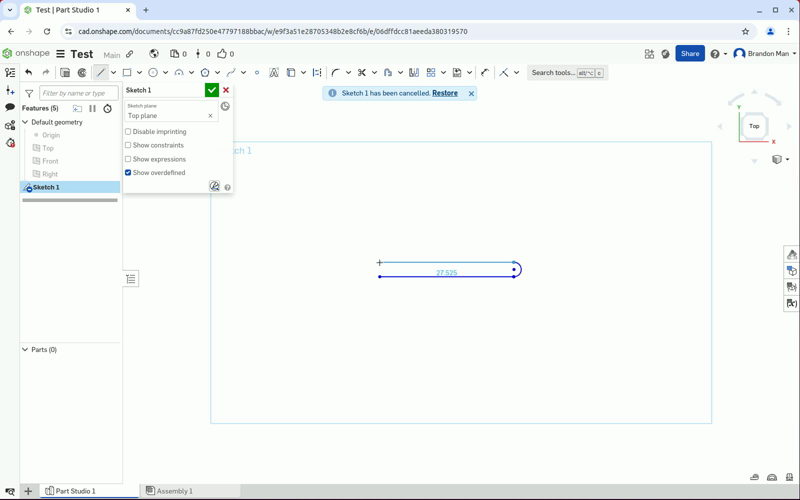
click(379, 262)
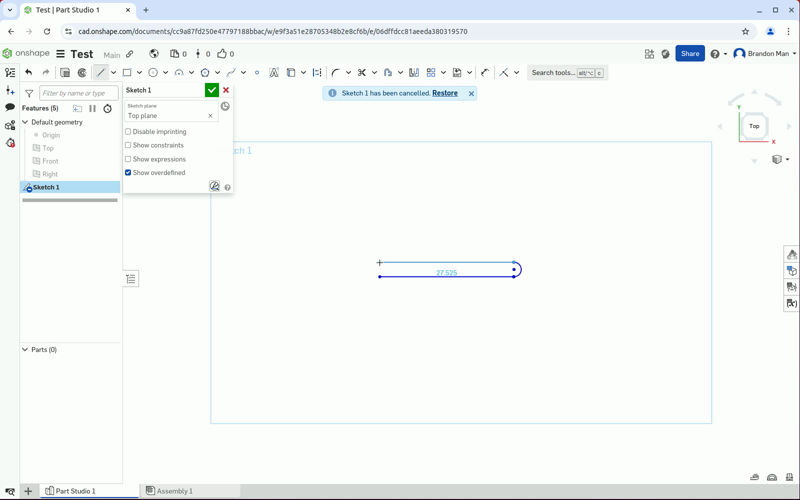
key_up(shift)
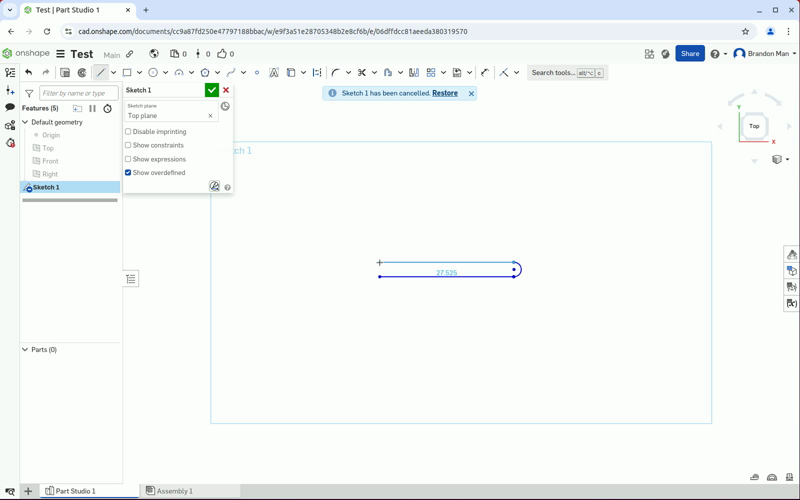
key(esc)
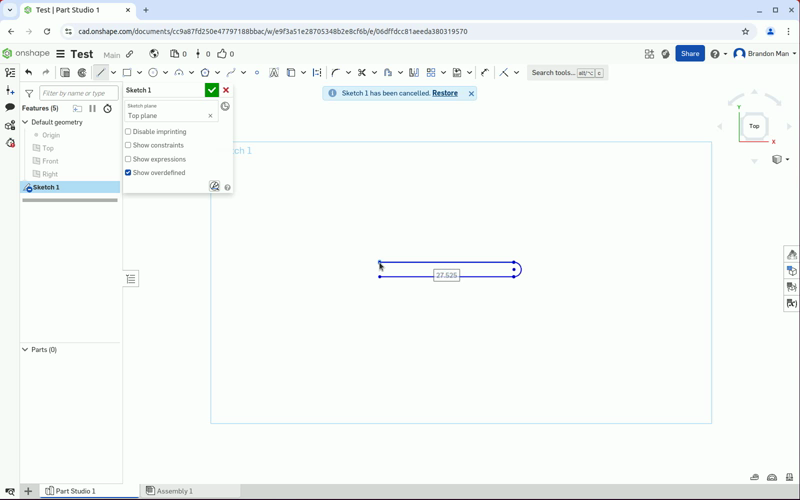
key(a)
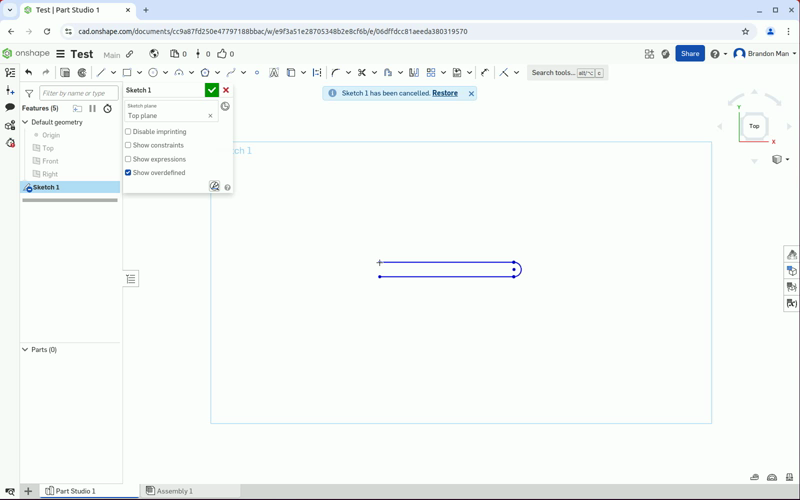
mouse_move(379, 262)
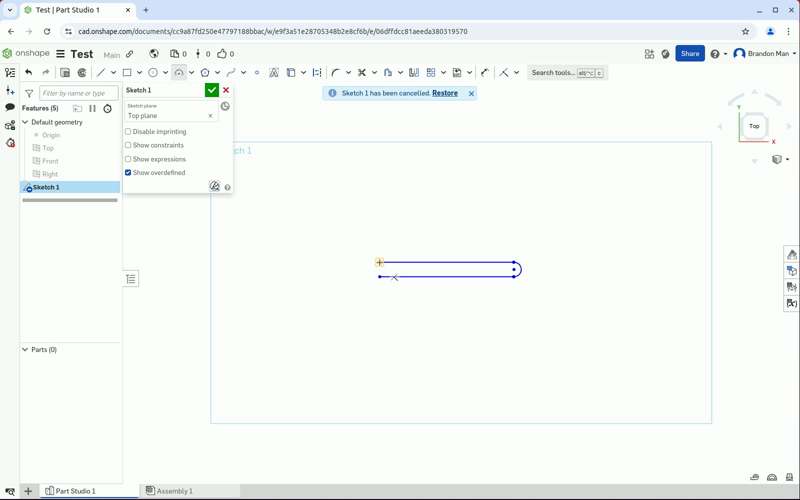
click(379, 262)
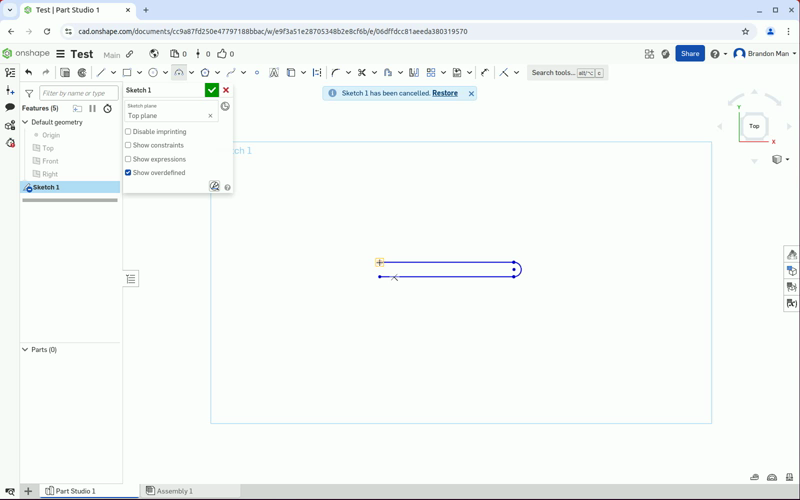
mouse_move(379, 276)
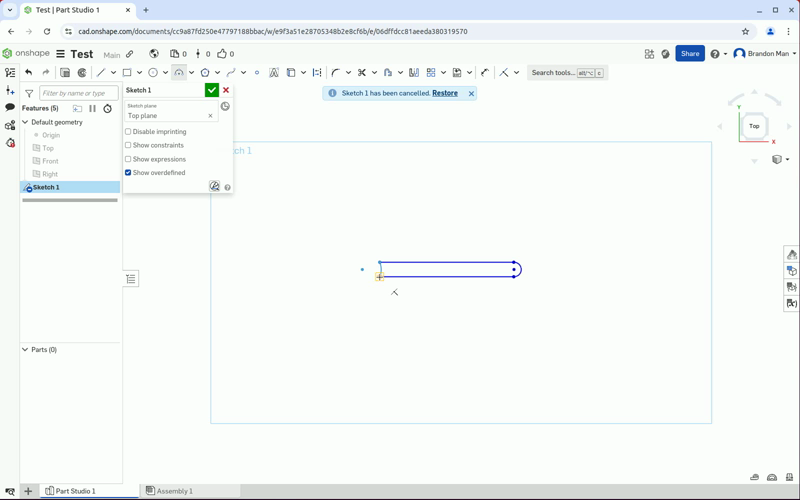
click(379, 276)
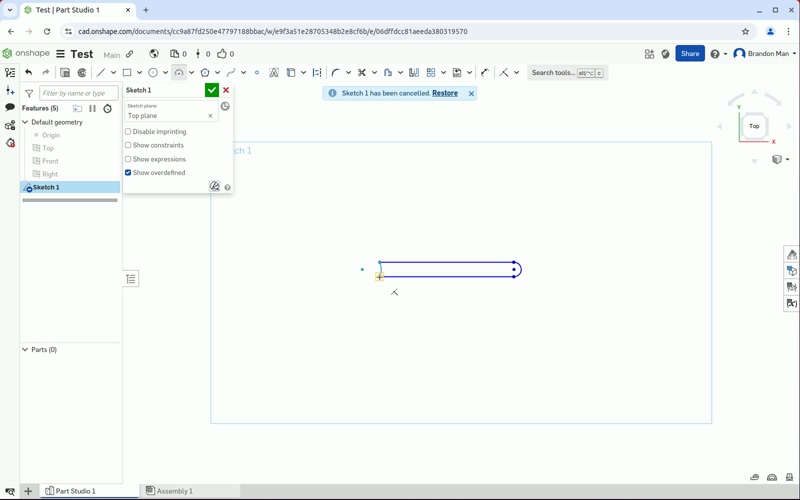
key_down(shift)
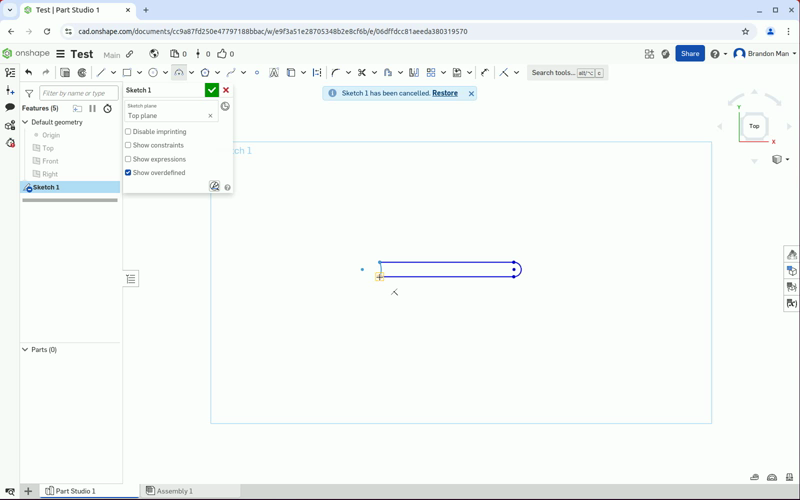
mouse_move(387, 269)
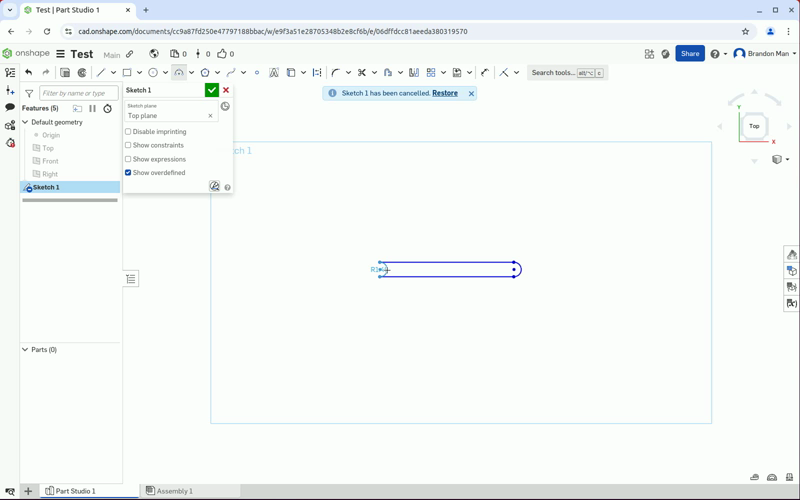
click(387, 269)
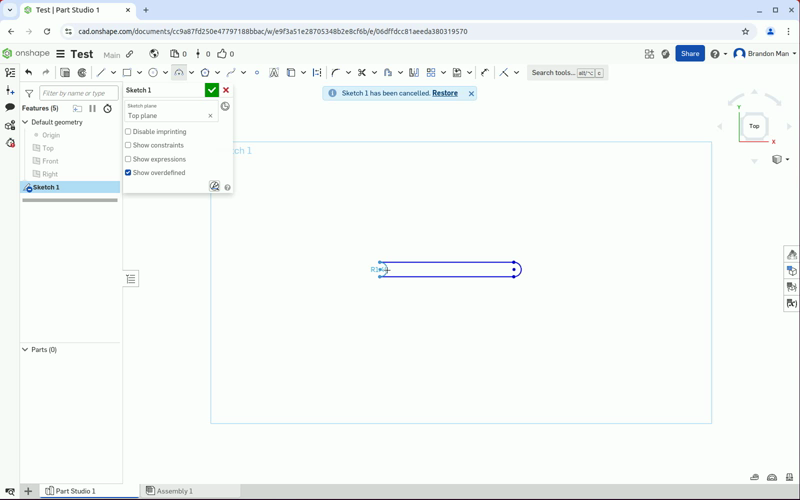
key_up(shift)
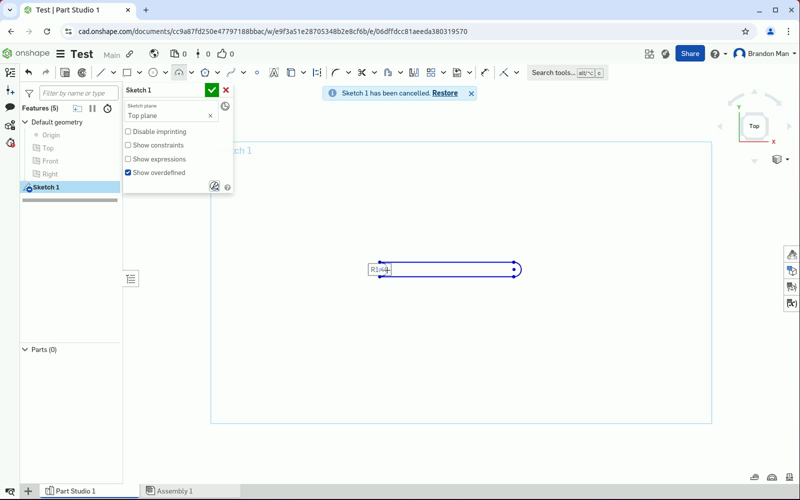
key(esc)
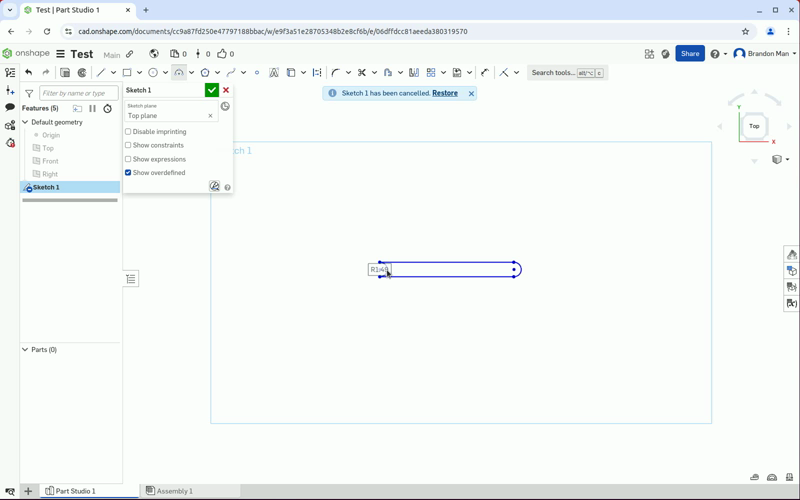
mouse_move(402, 263)
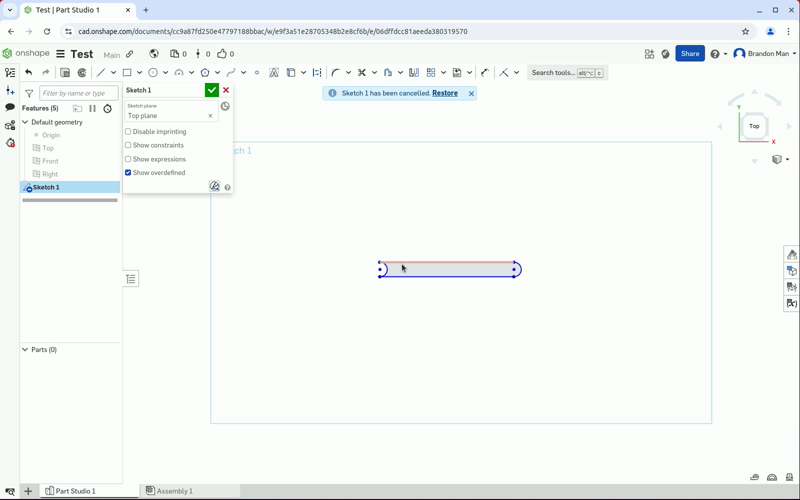
scroll(6)
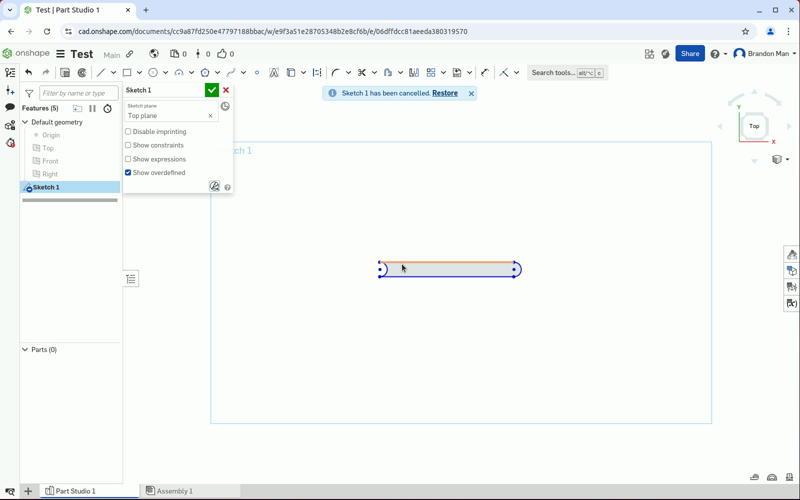
scroll(6)
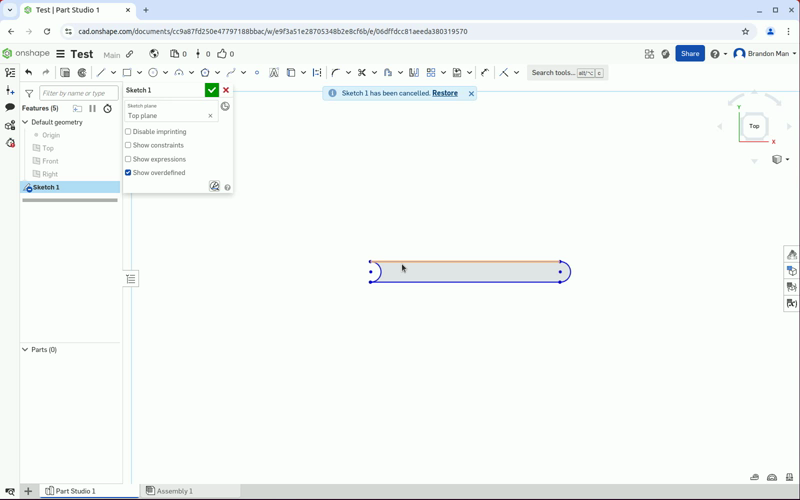
scroll(6)
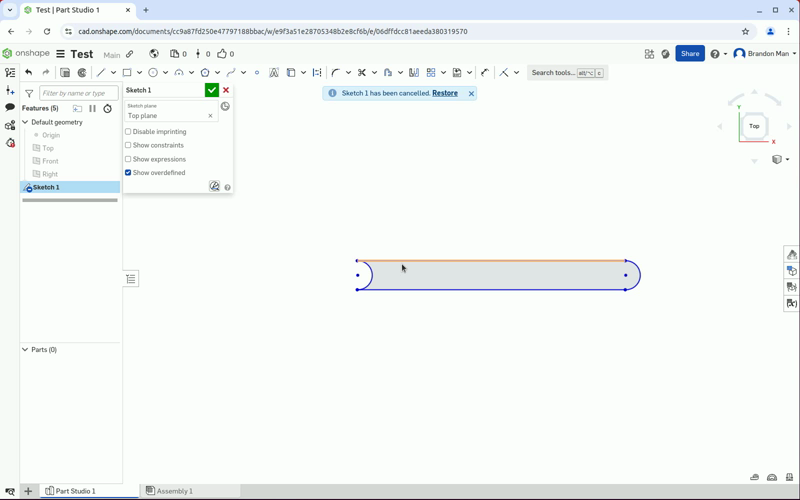
scroll(6)
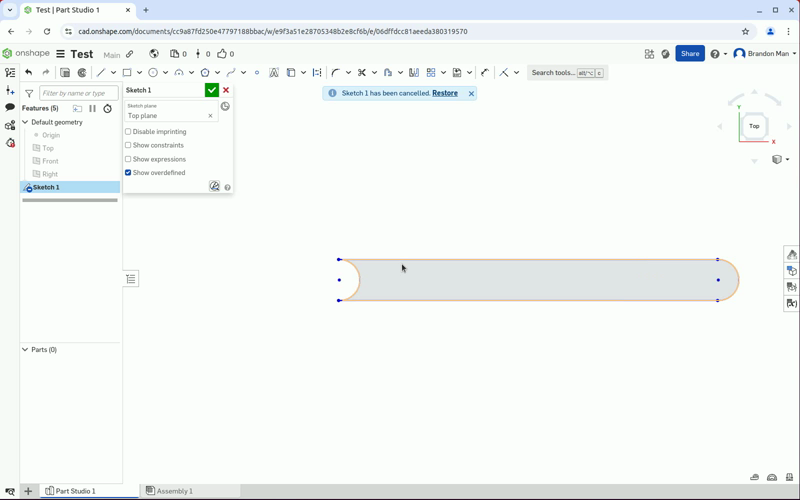
scroll(6)
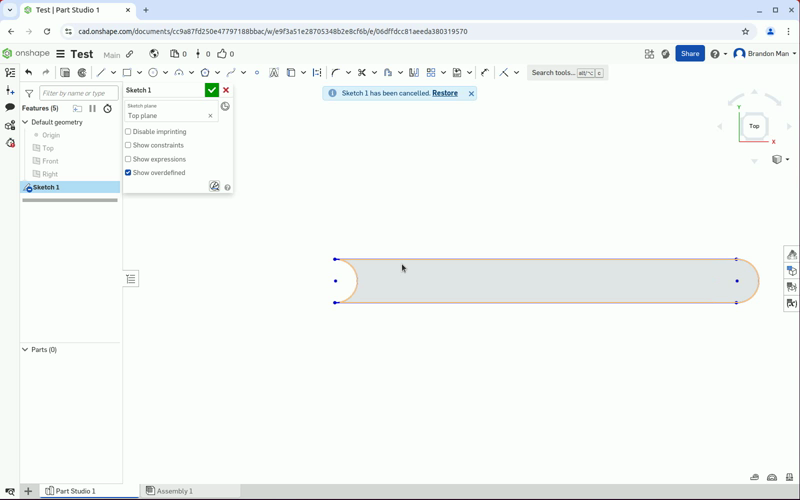
scroll(6)
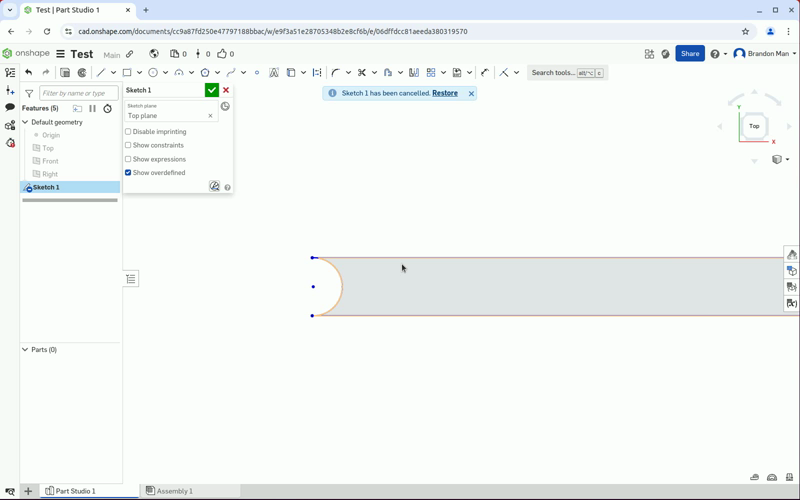
scroll(6)
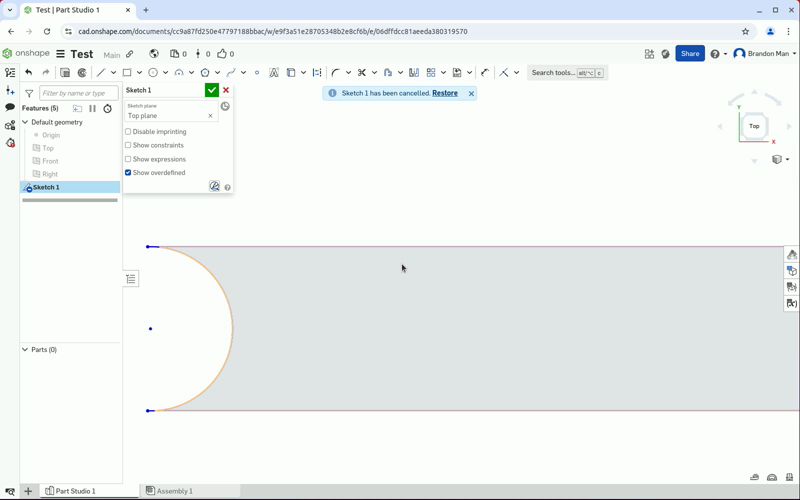
click(402, 263)
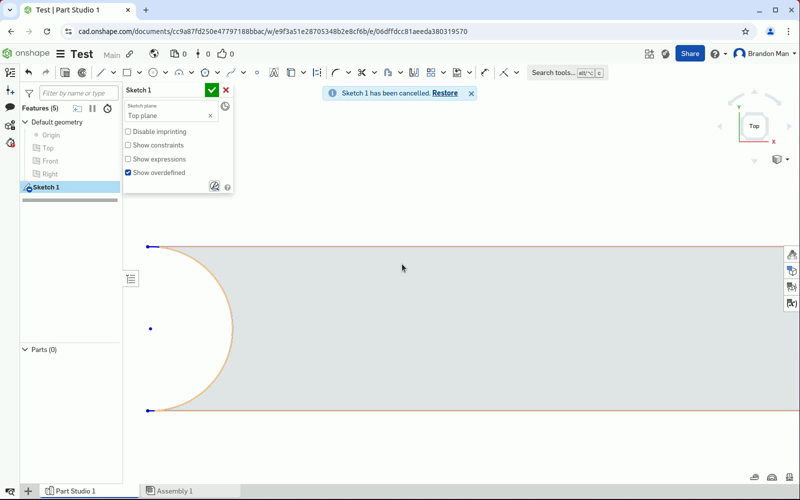
scroll(-6)
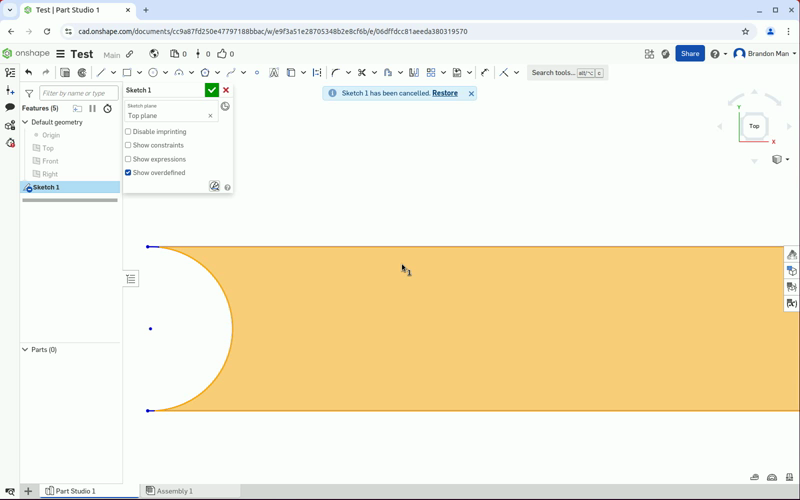
scroll(-6)
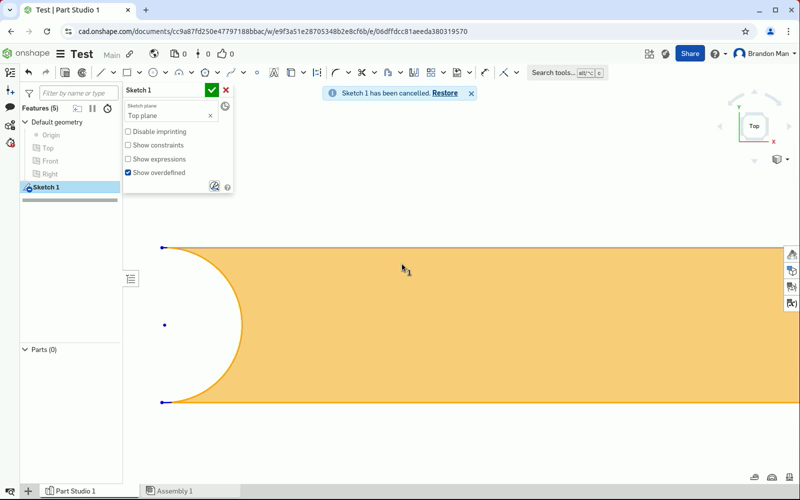
scroll(-6)
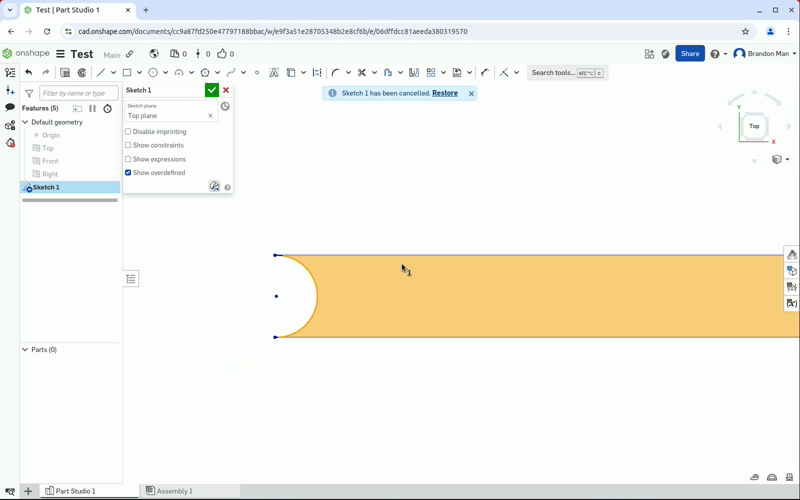
scroll(-6)
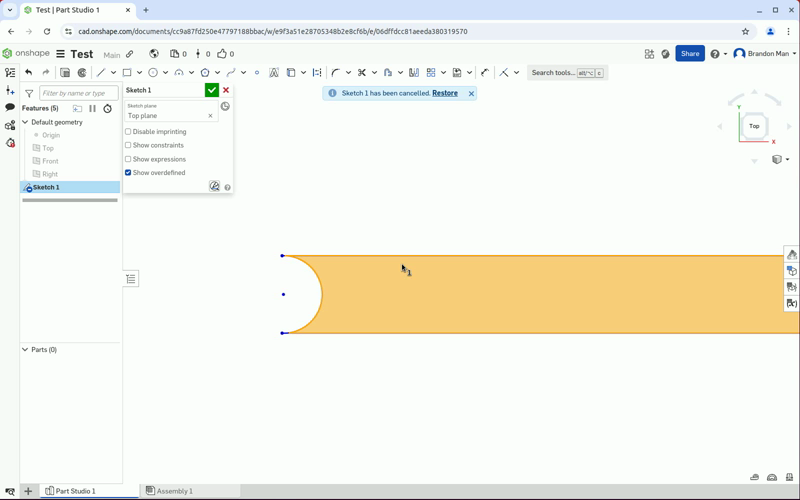
scroll(-6)
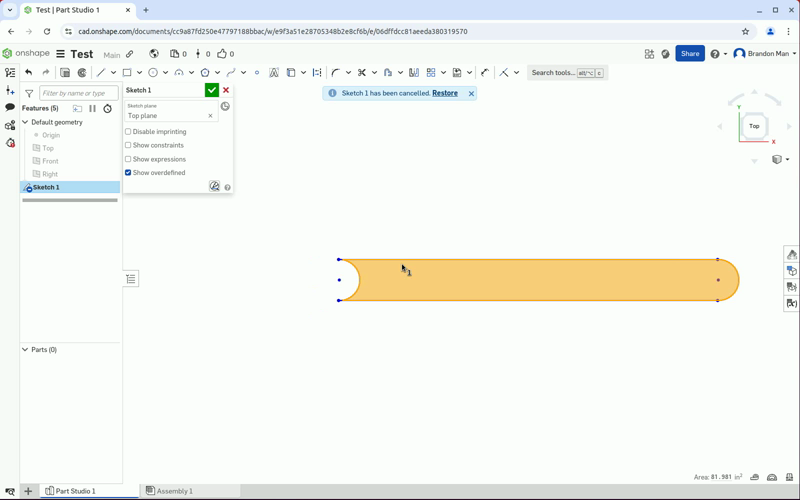
scroll(-6)
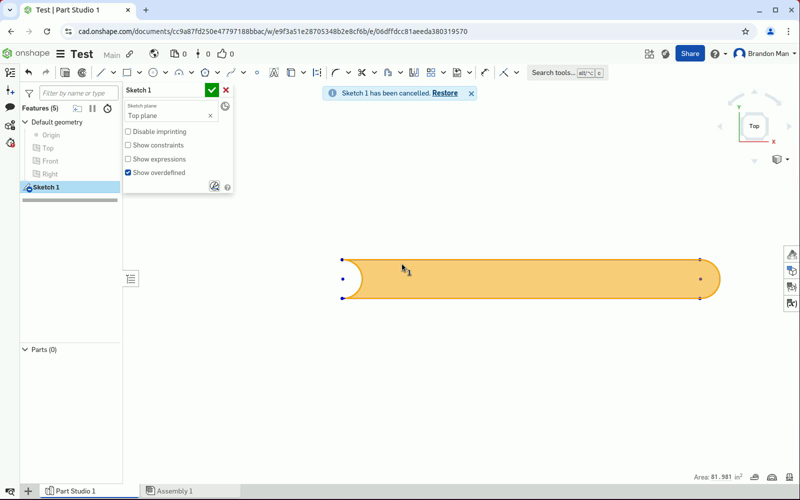
scroll(-6)
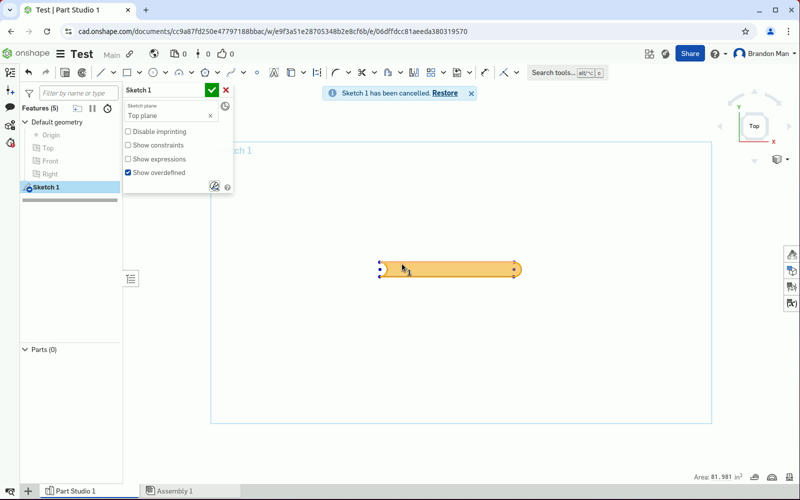
mouse_move(73, 352)
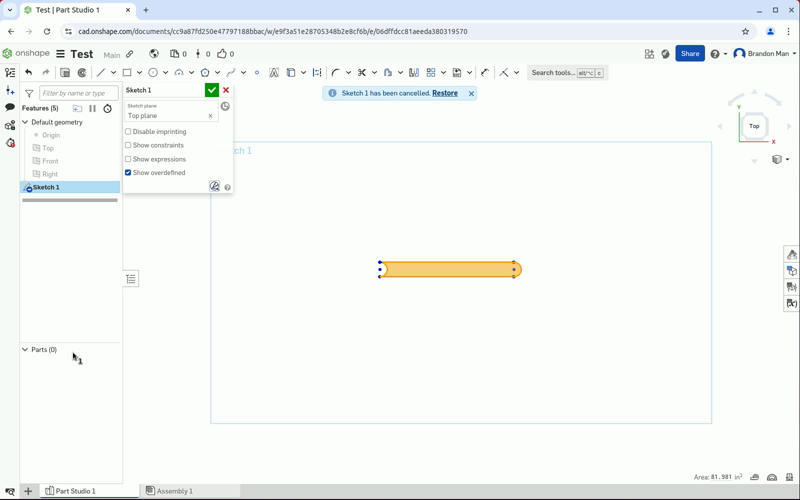
key(shift+y)
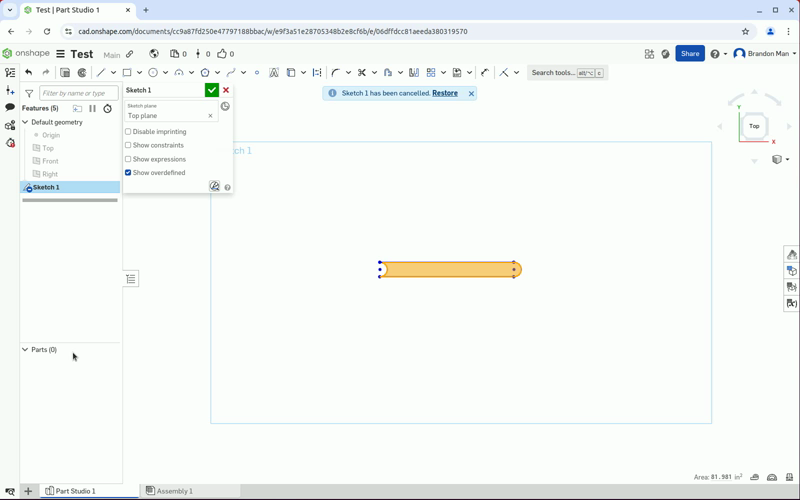
key(shift+e)
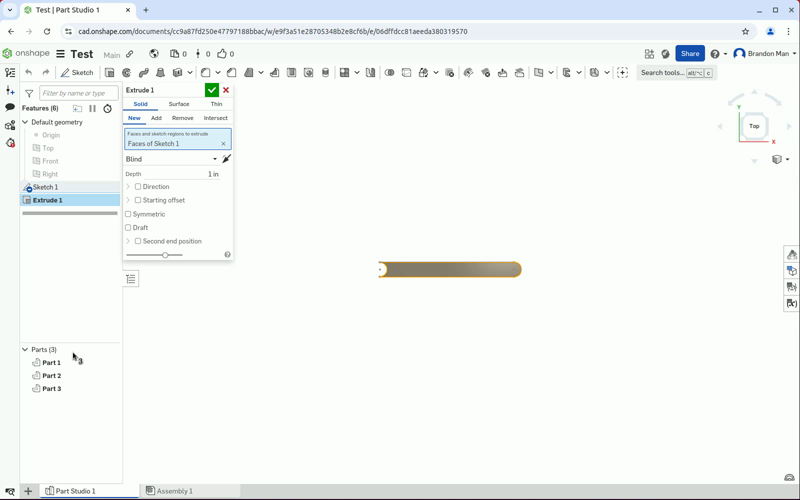
mouse_move(143, 106)
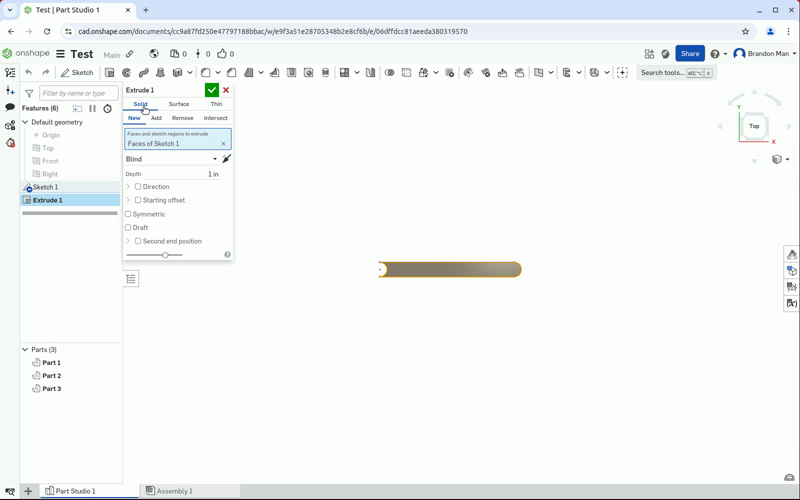
click(143, 106)
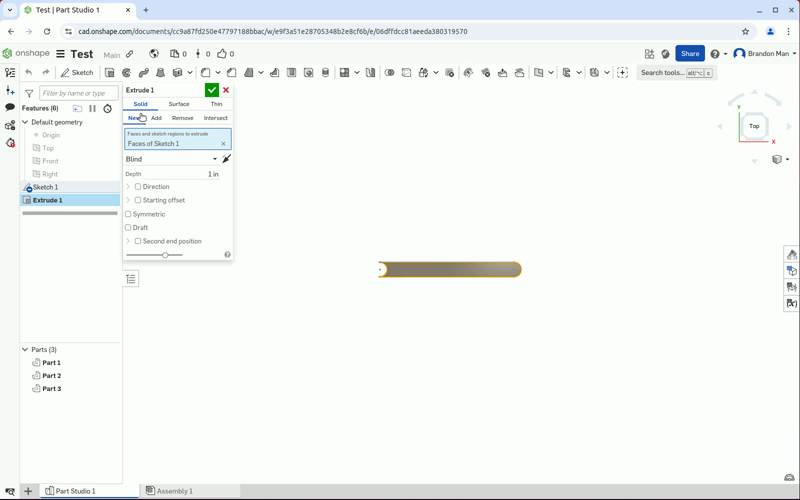
mouse_move(137, 120)
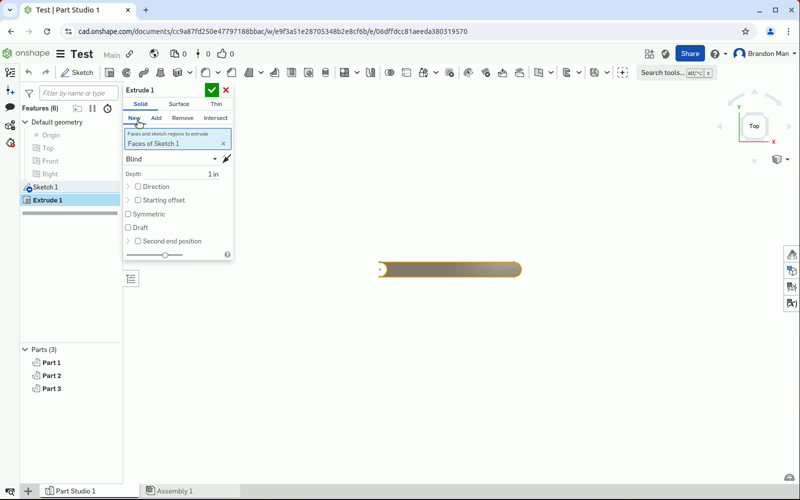
click(137, 120)
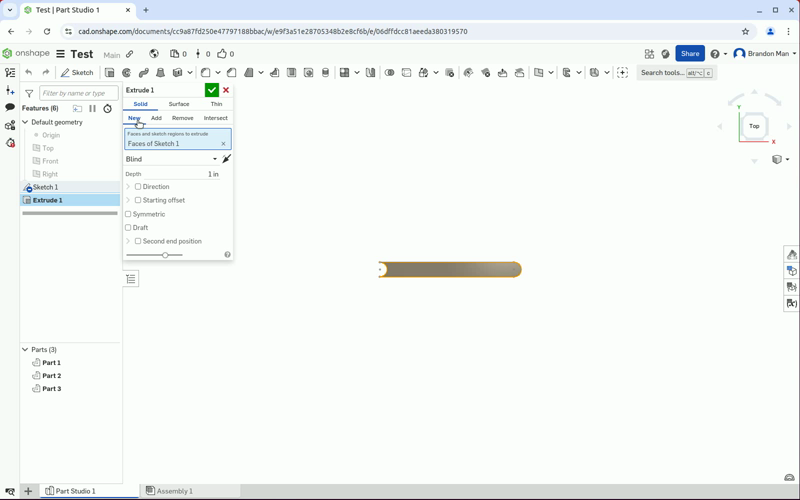
key(tab, 4)
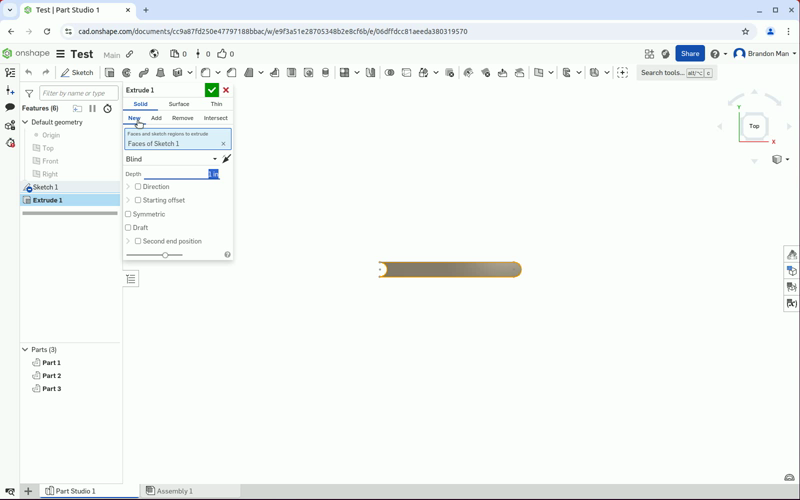
text(0.963)
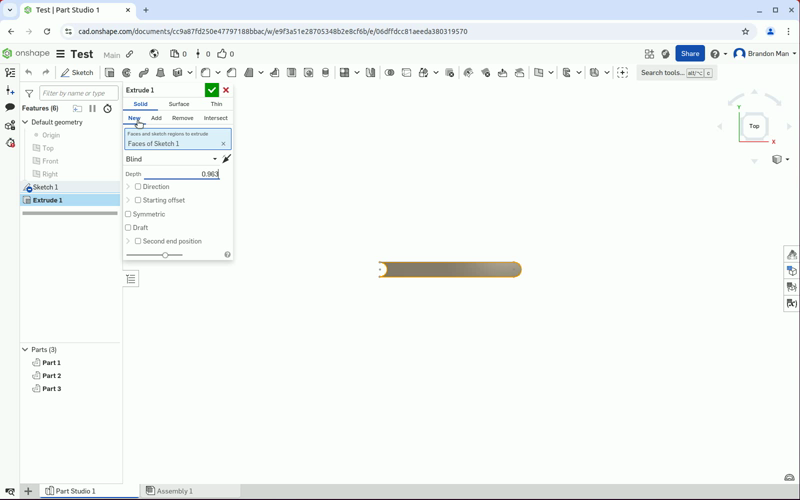
key(enter)
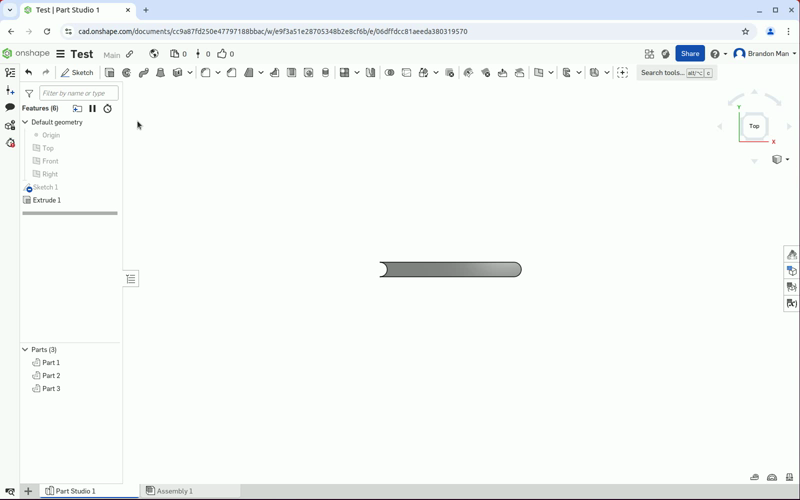
key(shift+h)
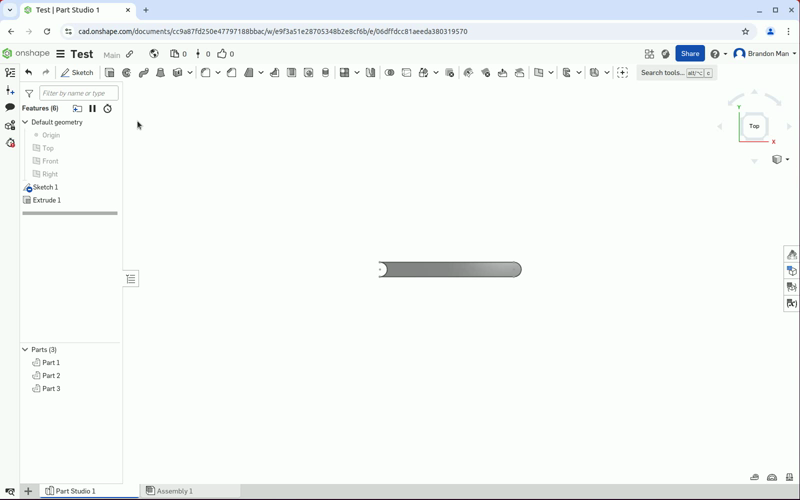
key(shift+h)
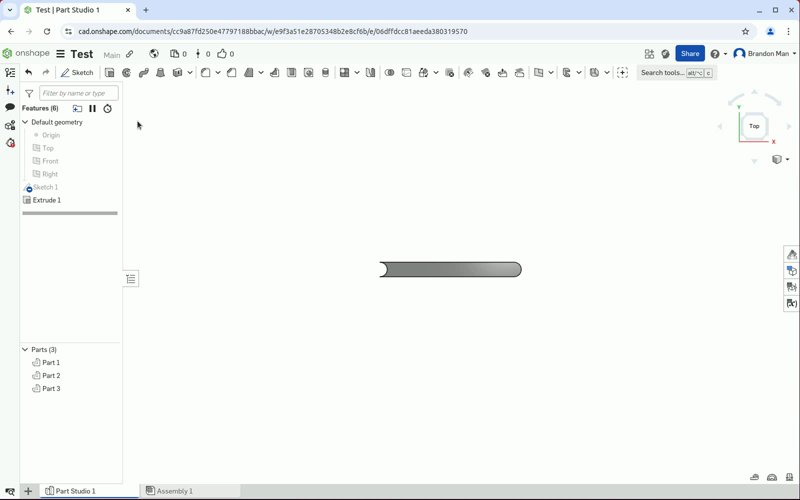
mouse_move(73, 189)
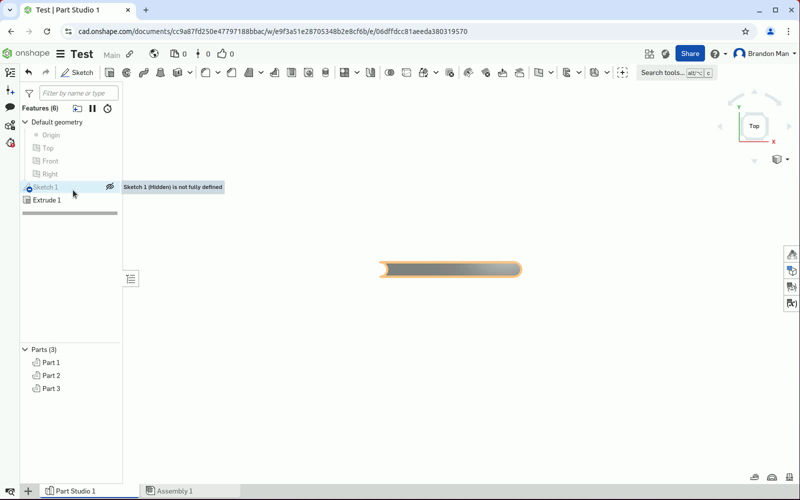
click(73, 189)
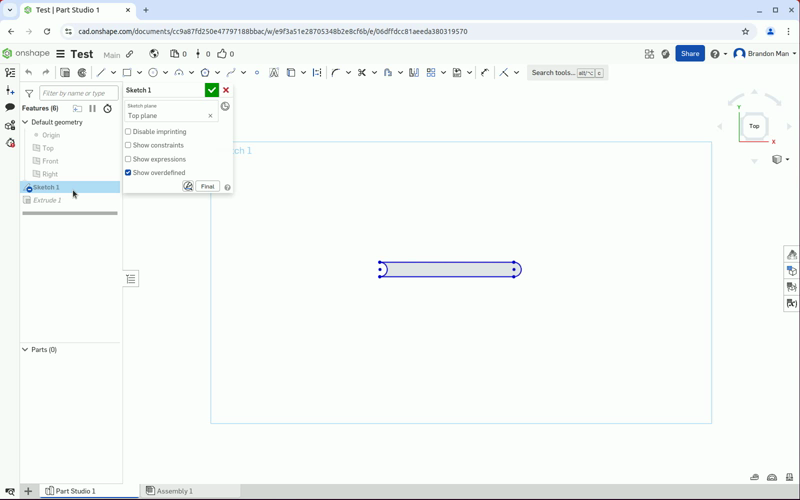
mouse_move(229, 92)
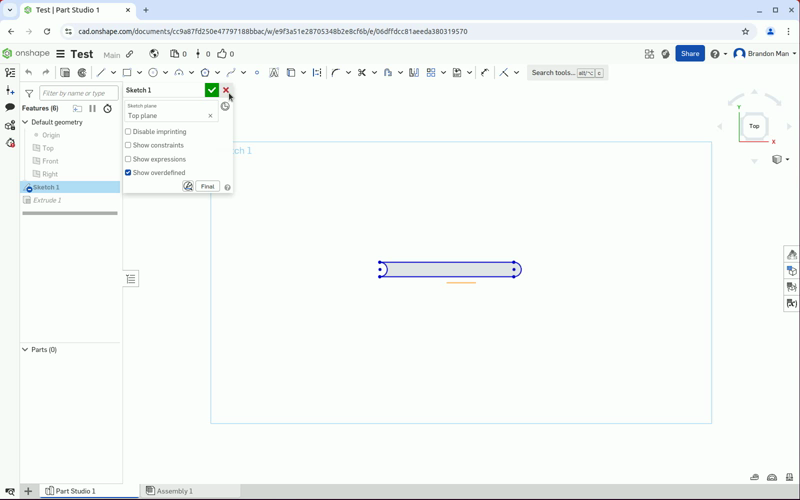
click(229, 92)
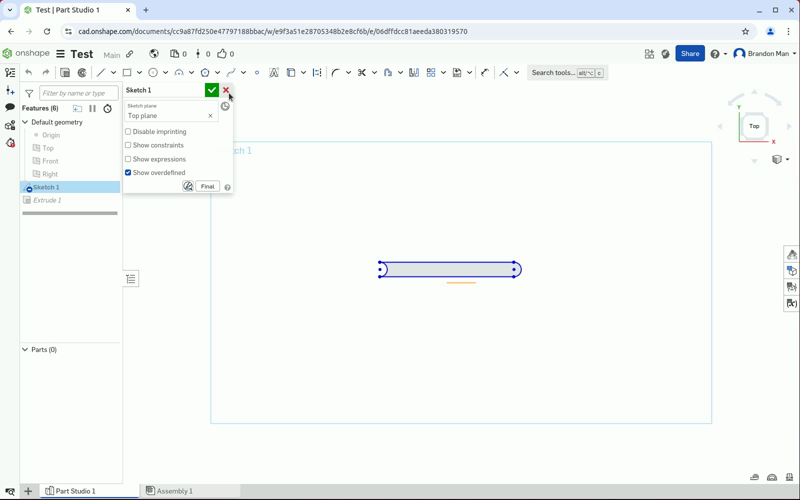
key(shift+s)
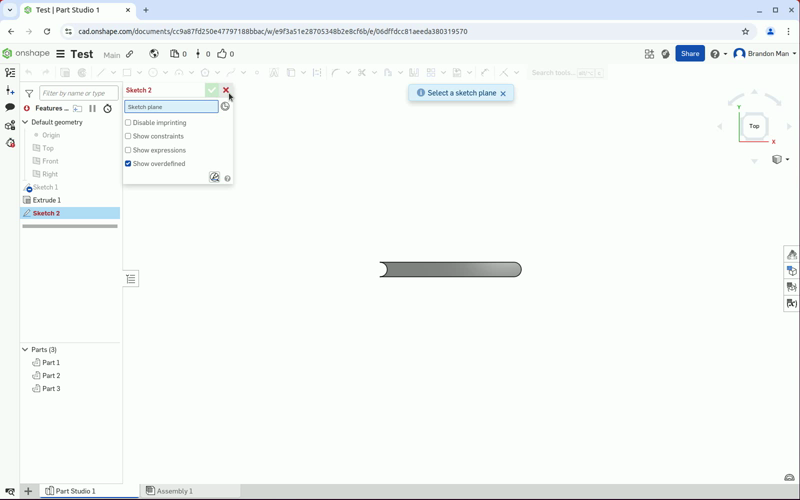
mouse_move(73, 150)
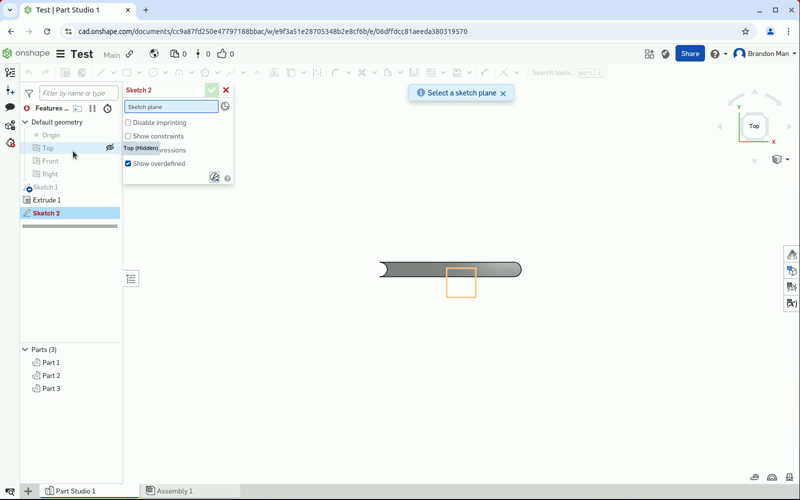
click(73, 150)
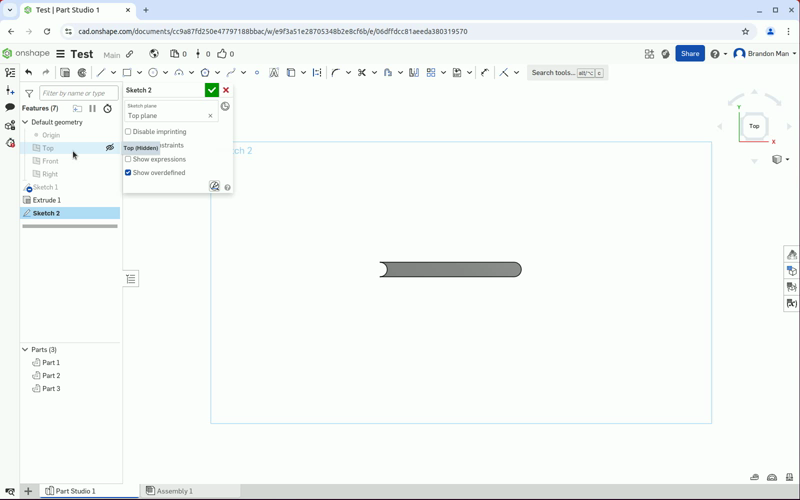
mouse_move(73, 352)
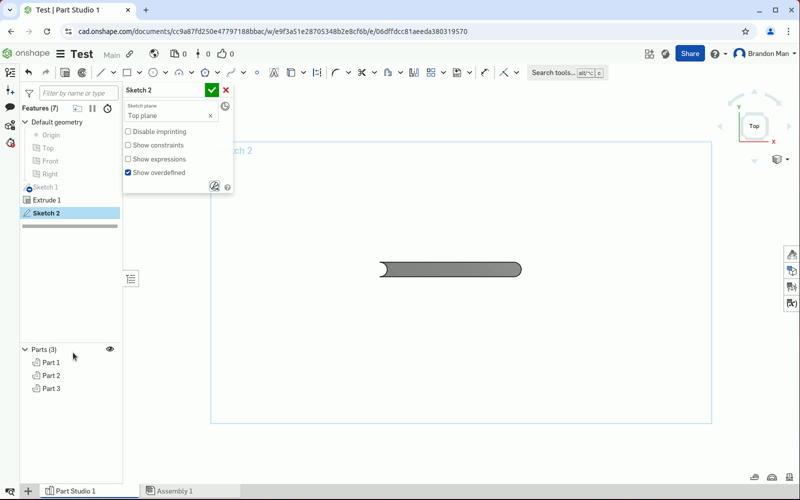
key(y)
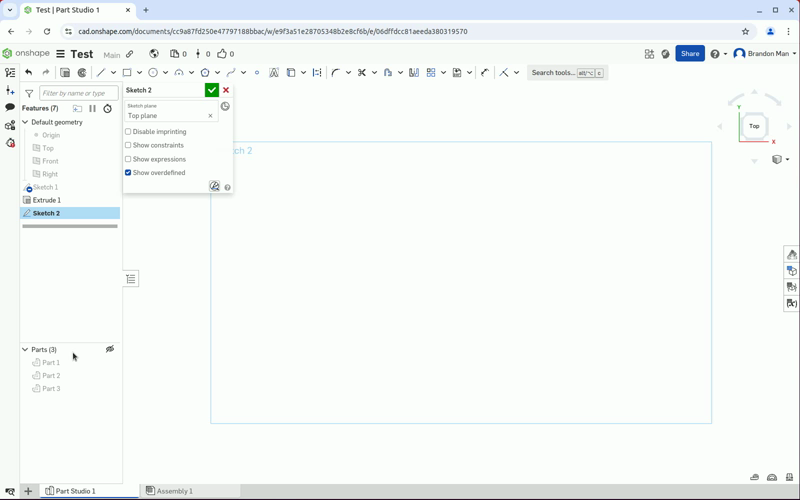
key(l)
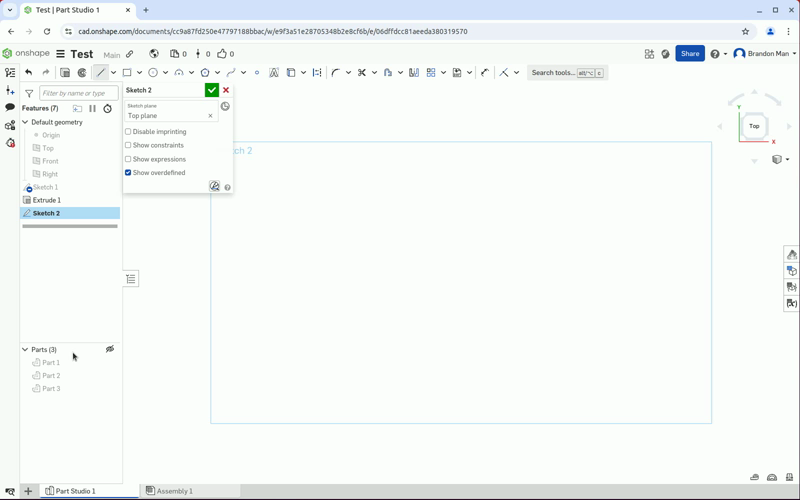
key_down(shift)
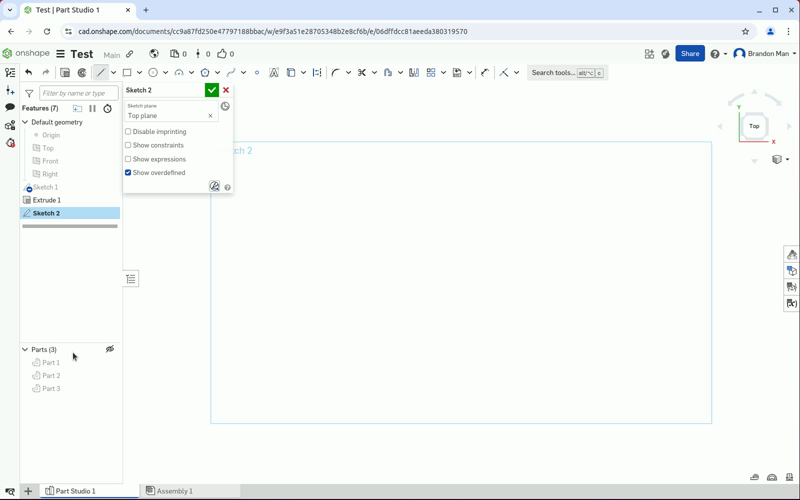
mouse_move(386, 333)
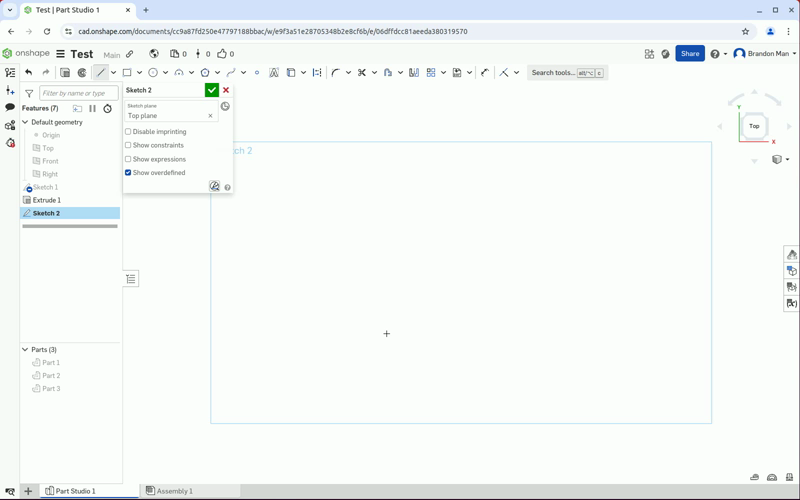
click(386, 333)
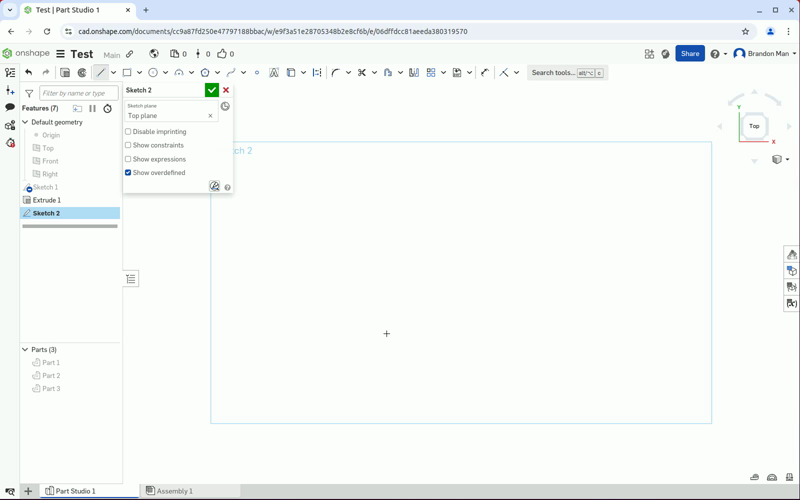
key_up(shift)
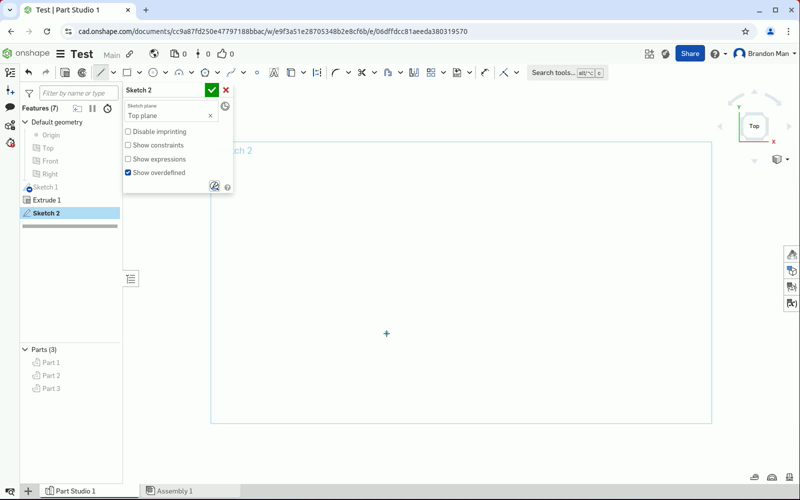
key_down(shift)
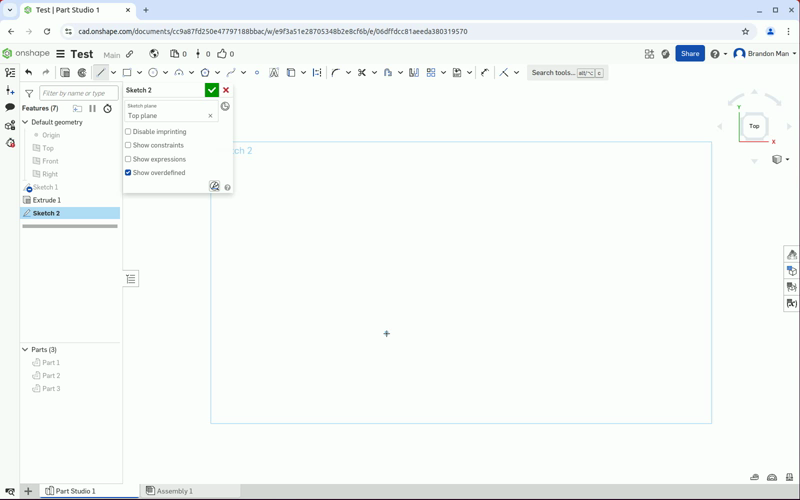
mouse_move(560, 333)
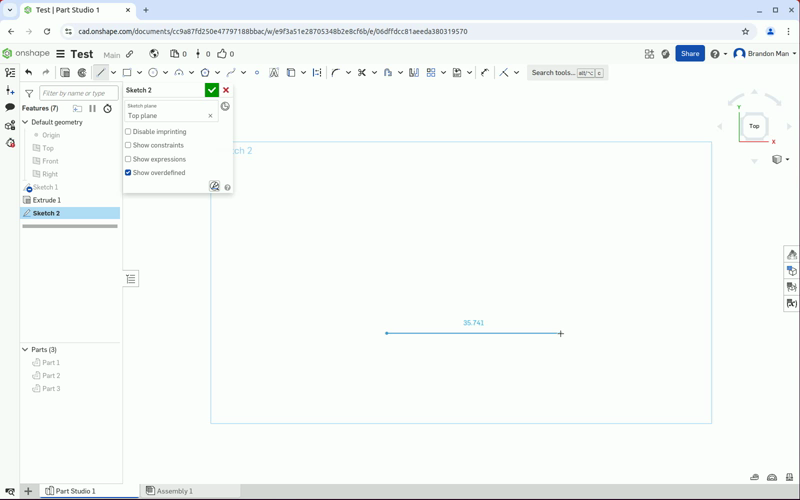
click(560, 333)
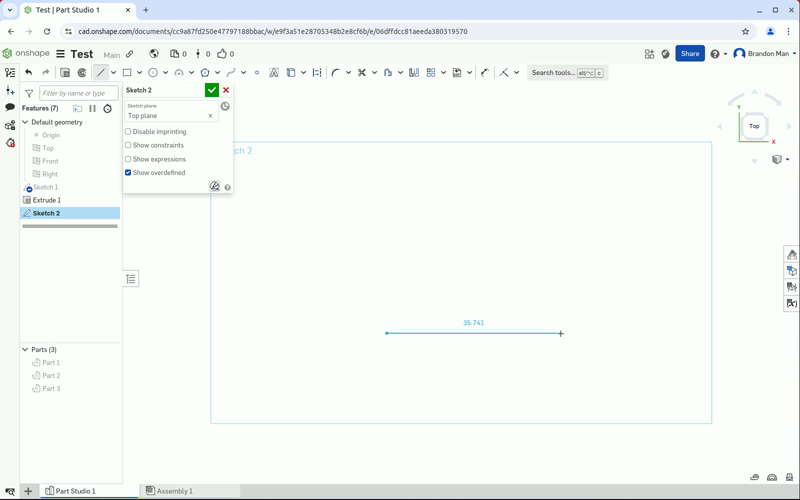
key_up(shift)
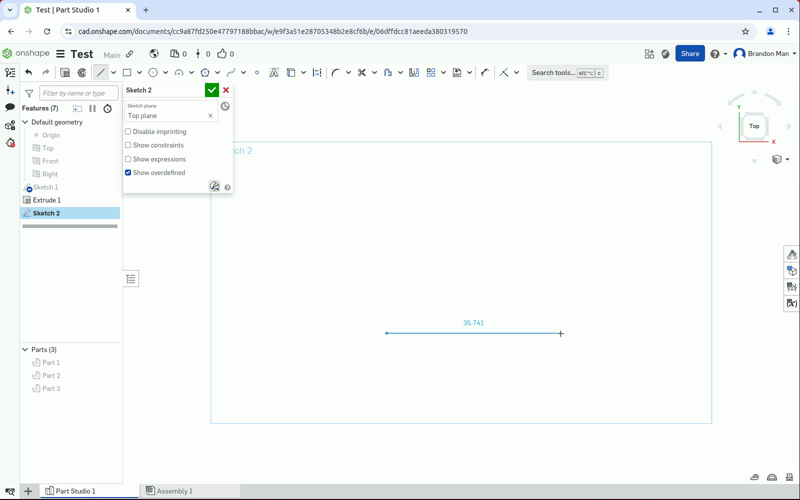
key(esc)
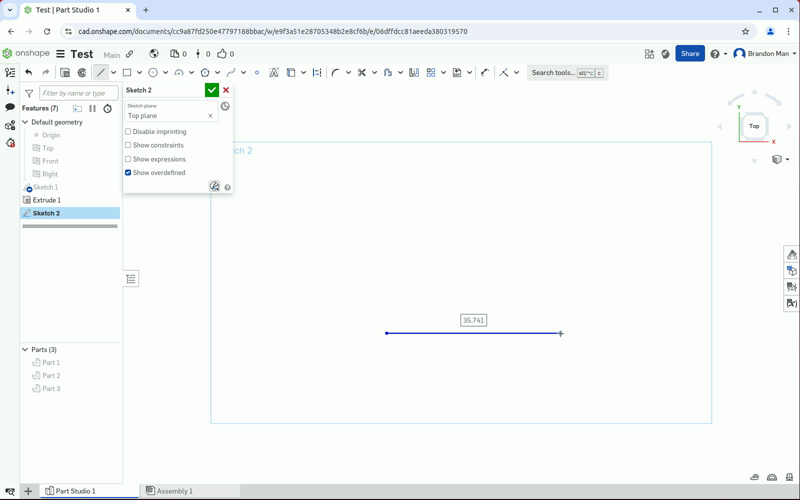
key(a)
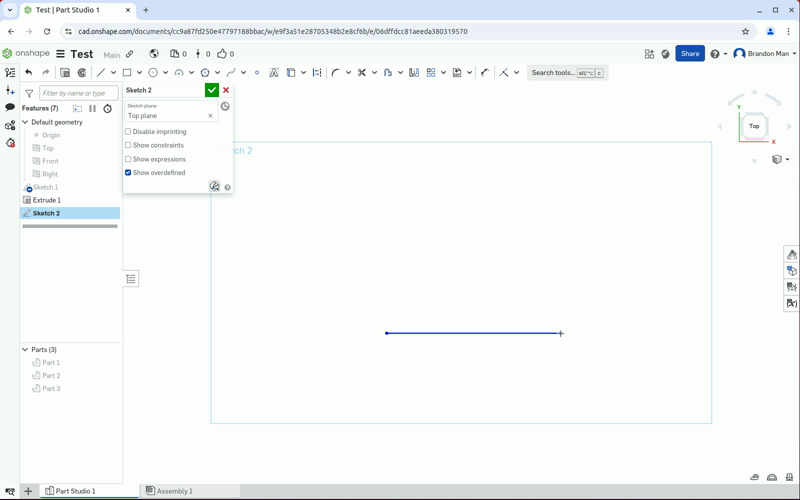
mouse_move(560, 333)
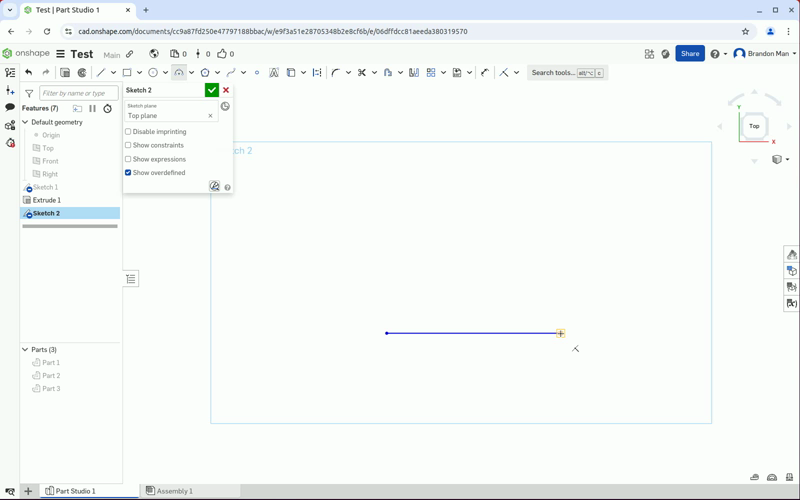
click(560, 333)
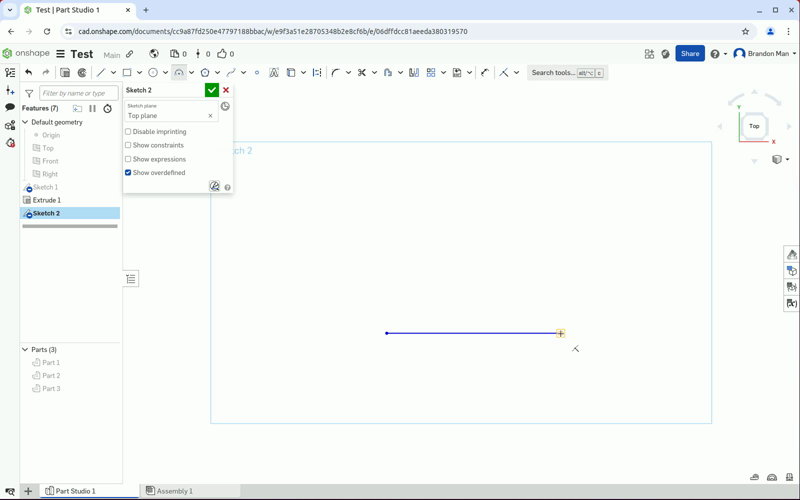
key_down(shift)
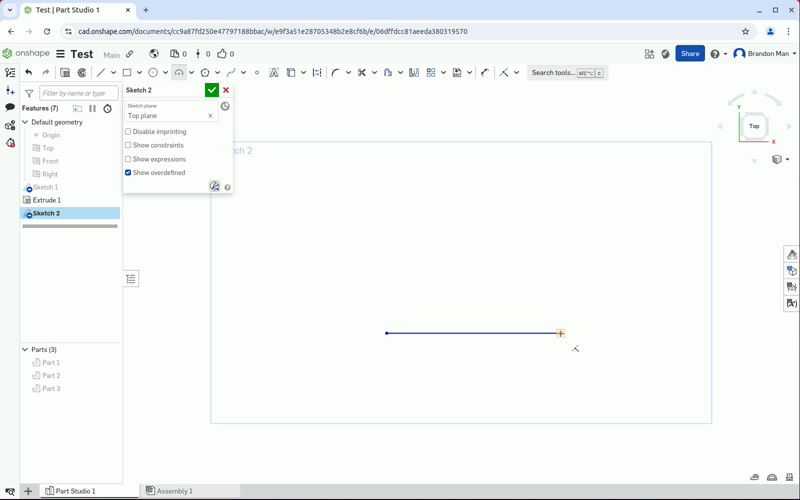
mouse_move(560, 307)
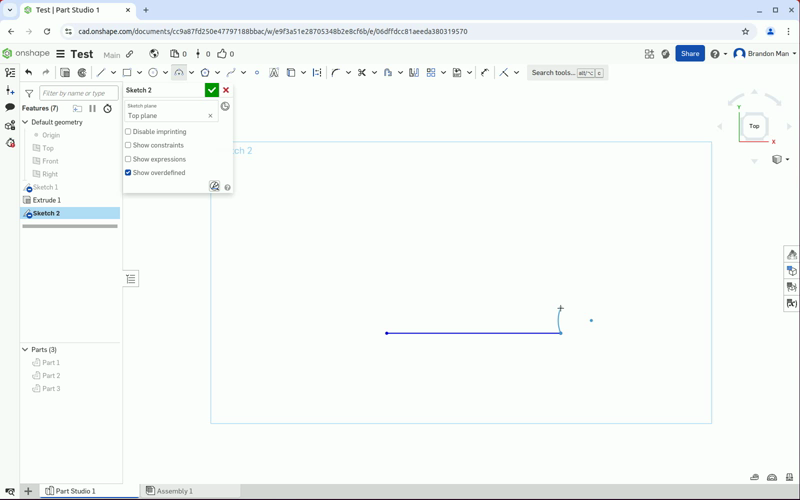
click(560, 307)
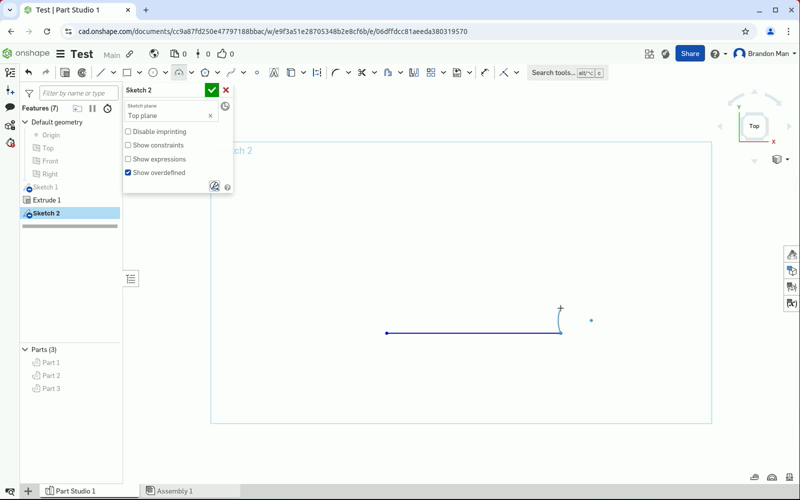
mouse_move(573, 320)
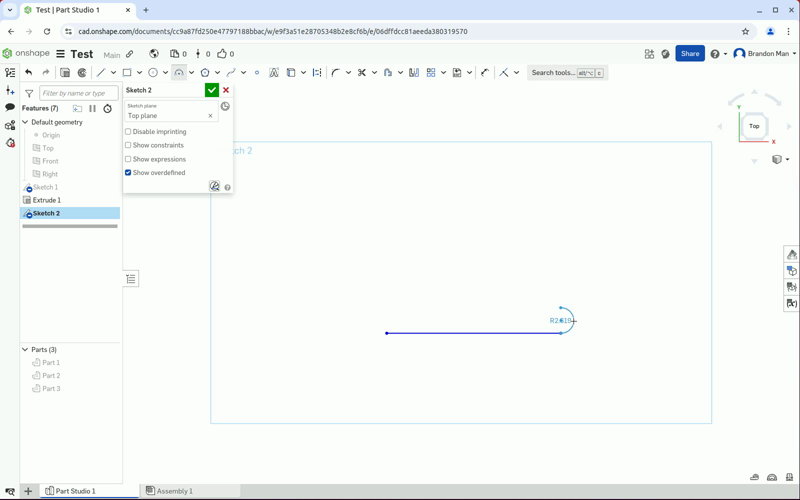
click(573, 320)
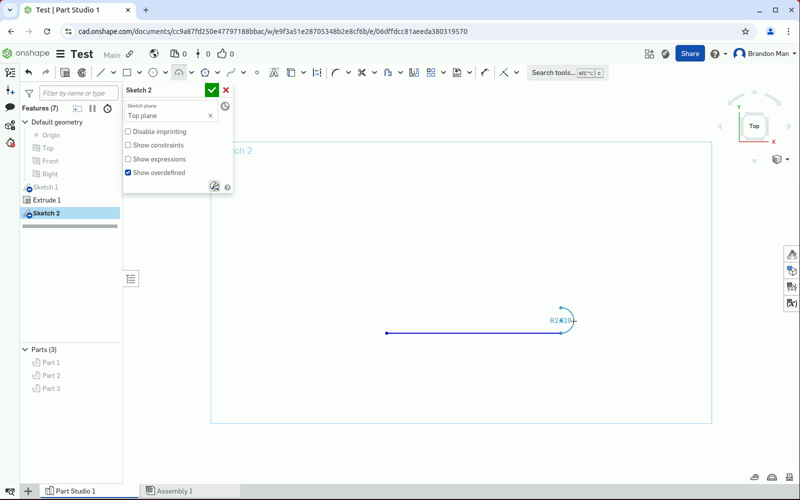
key_up(shift)
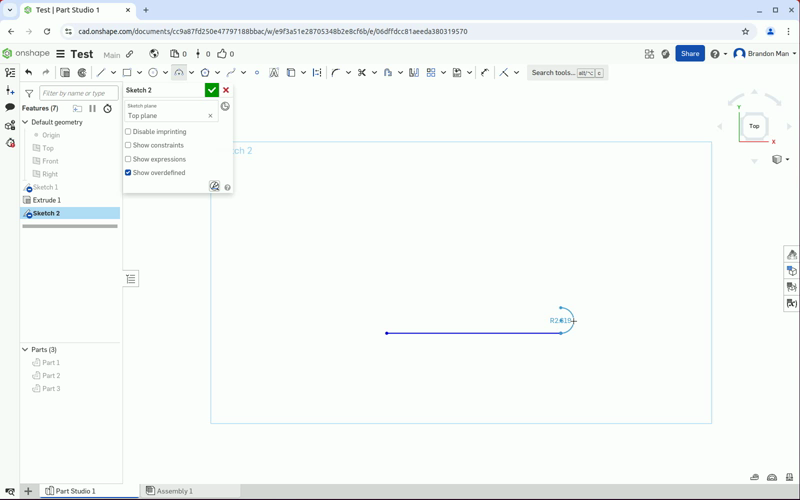
key(esc)
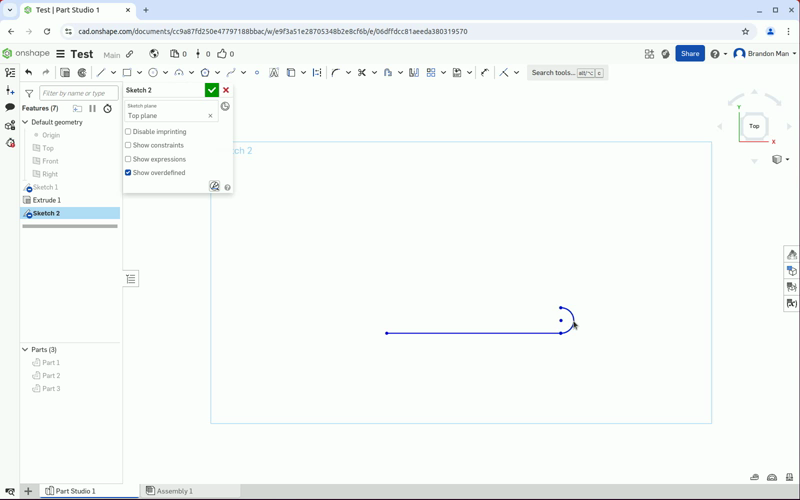
key(l)
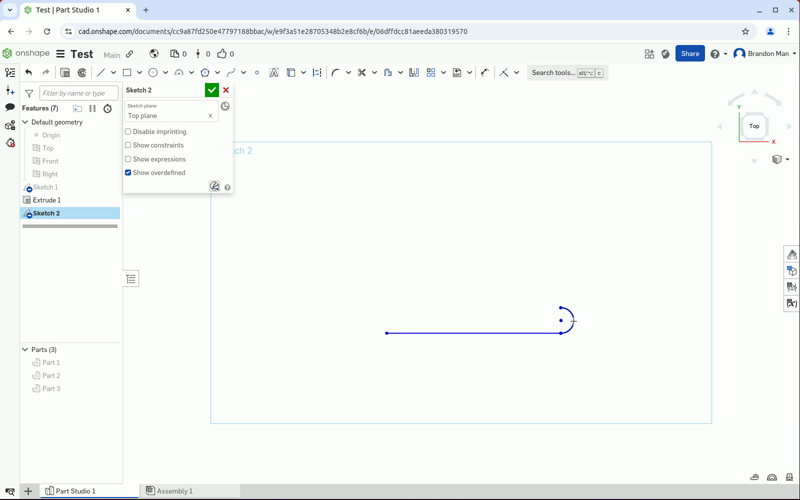
mouse_move(560, 307)
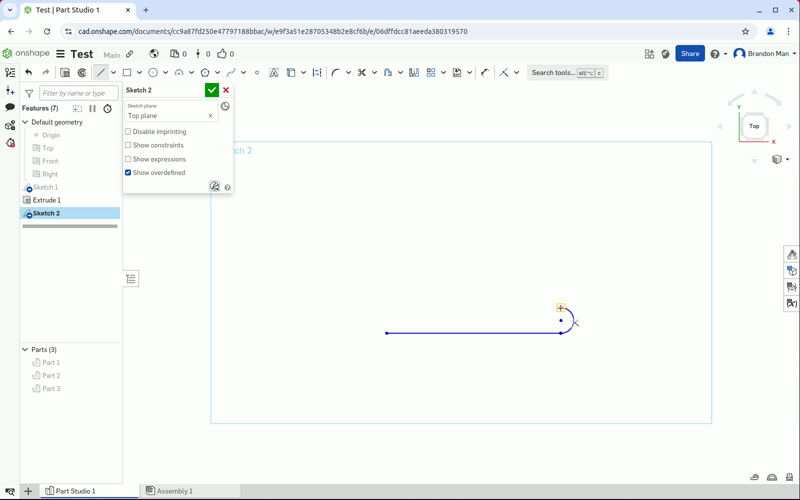
click(560, 307)
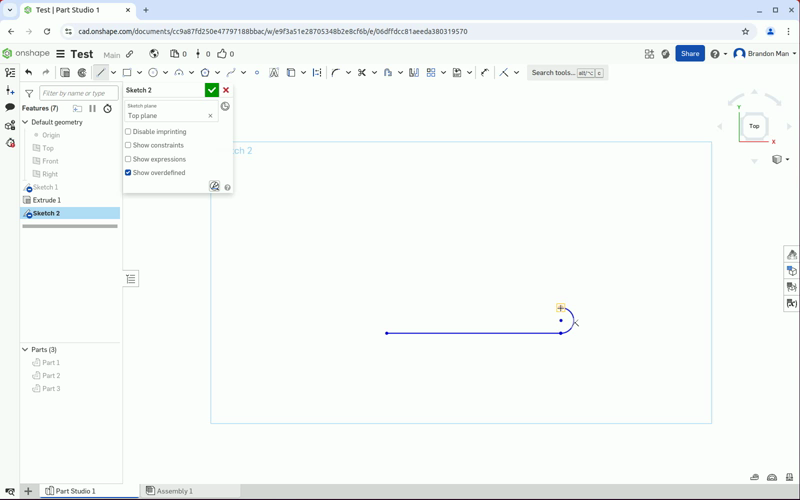
key_down(shift)
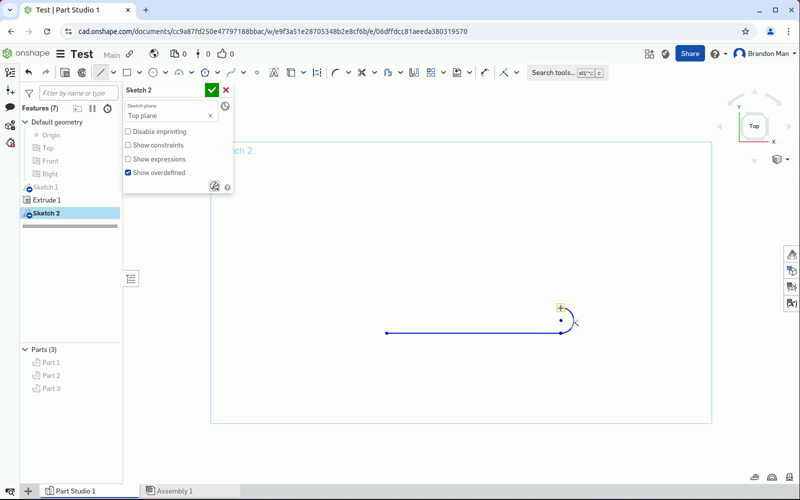
mouse_move(386, 307)
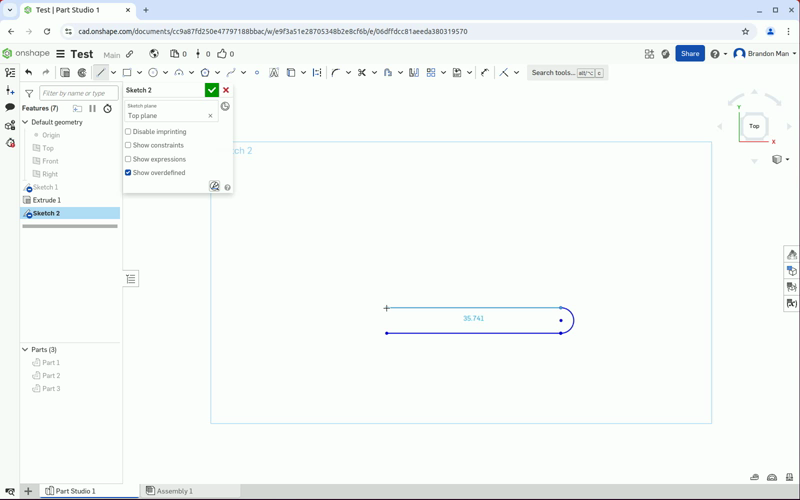
click(386, 307)
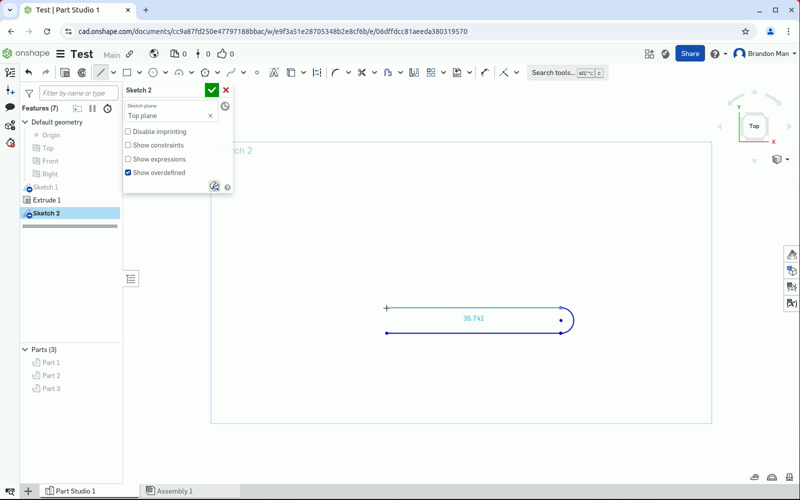
key_up(shift)
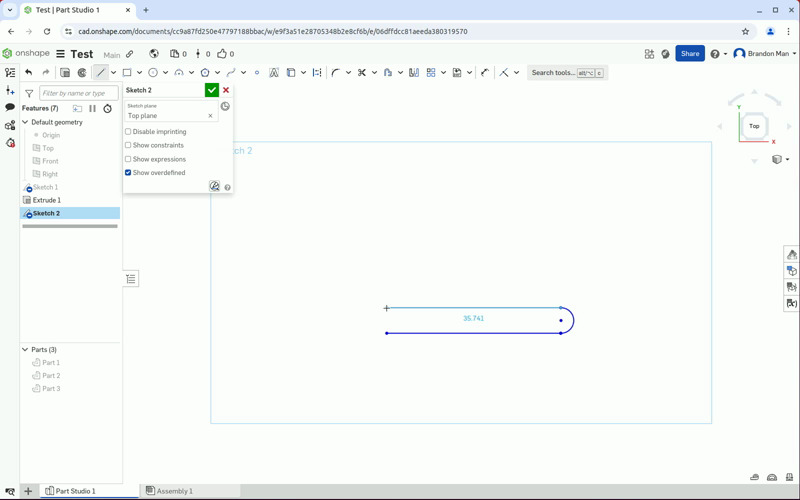
key(esc)
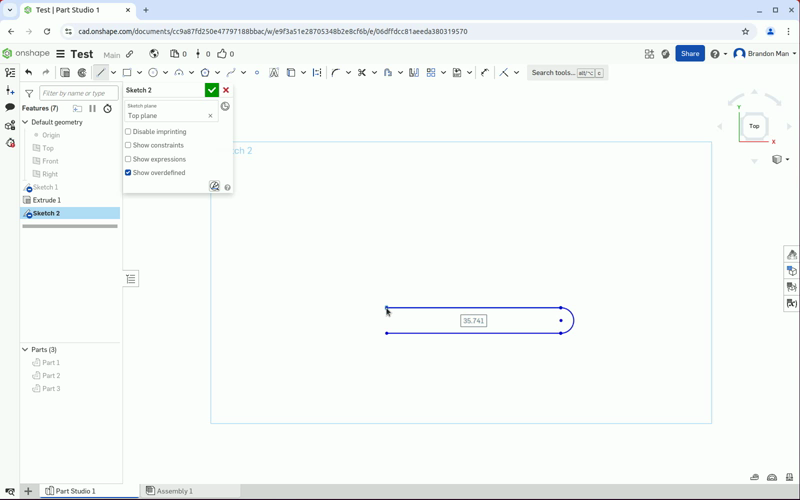
key(a)
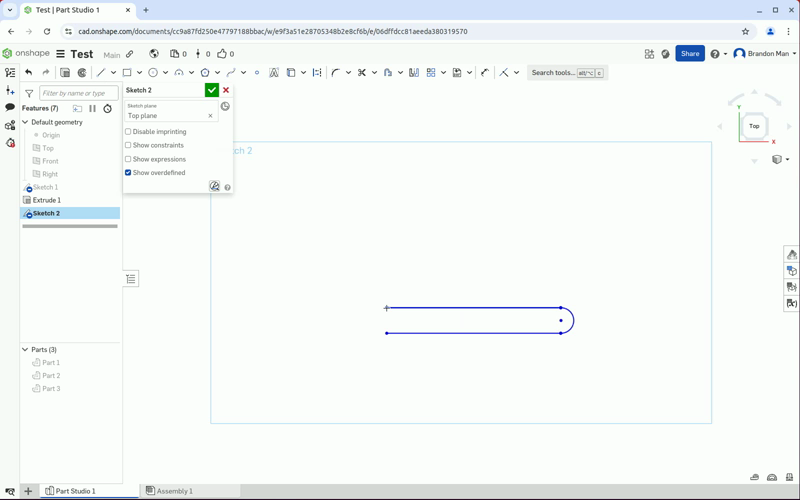
mouse_move(386, 307)
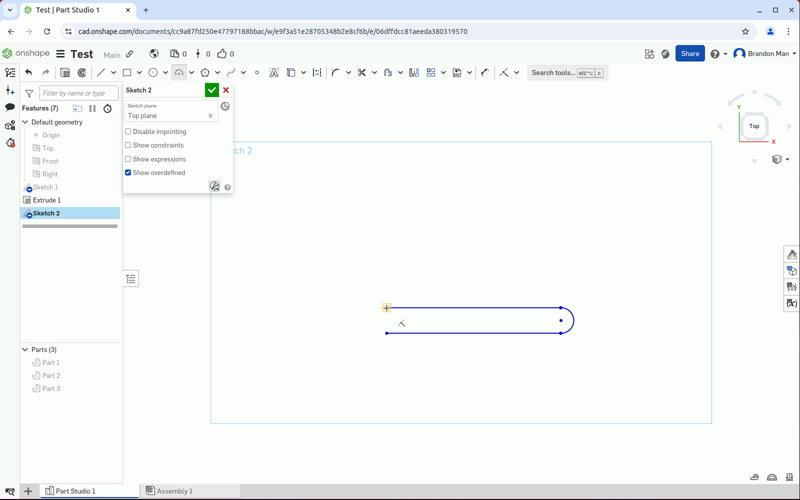
click(386, 307)
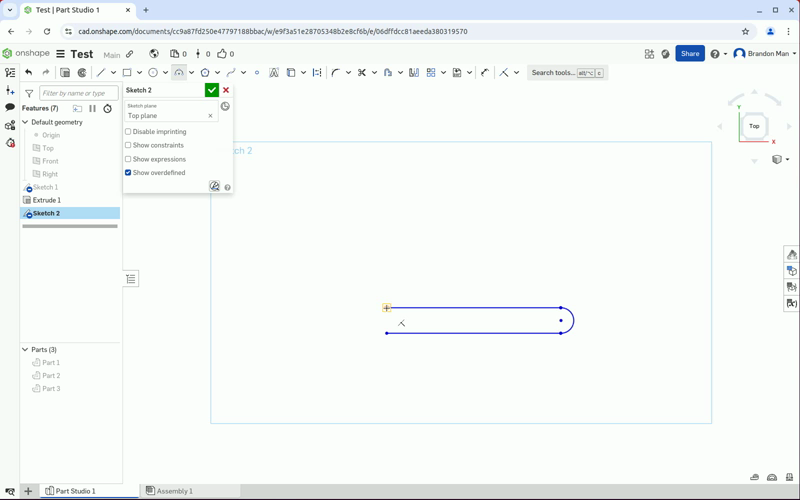
mouse_move(386, 333)
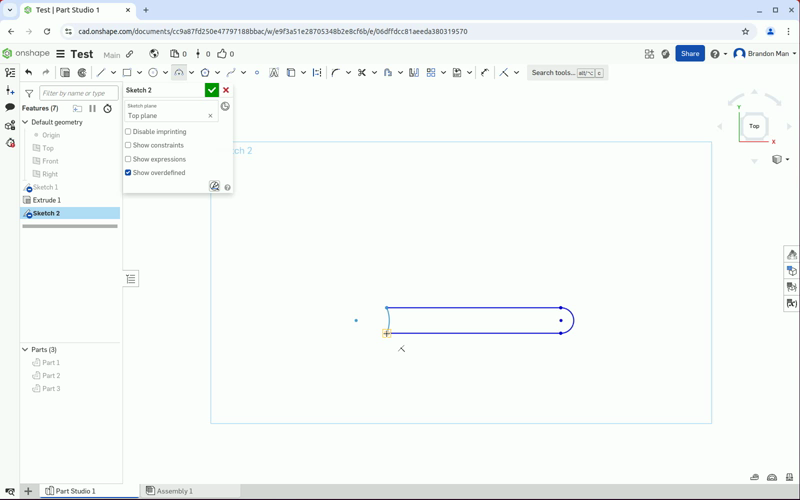
click(386, 333)
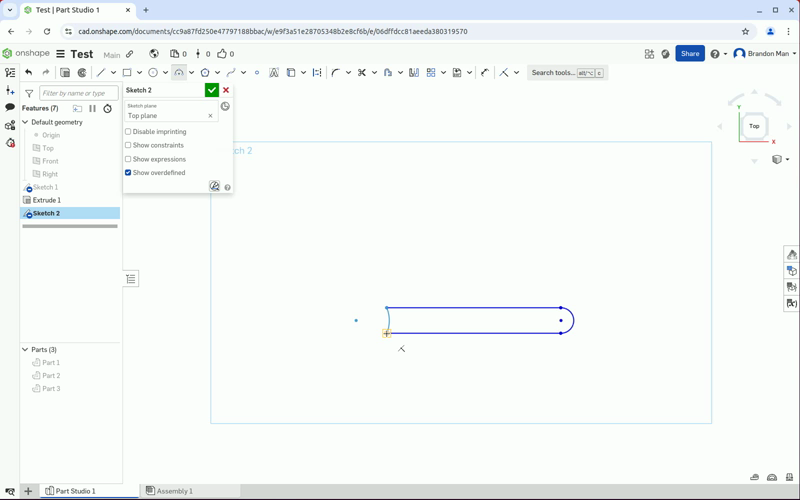
key_down(shift)
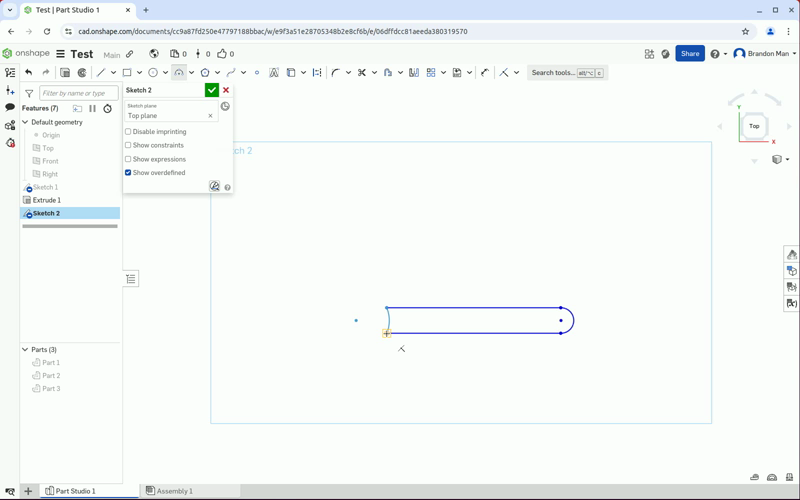
mouse_move(399, 320)
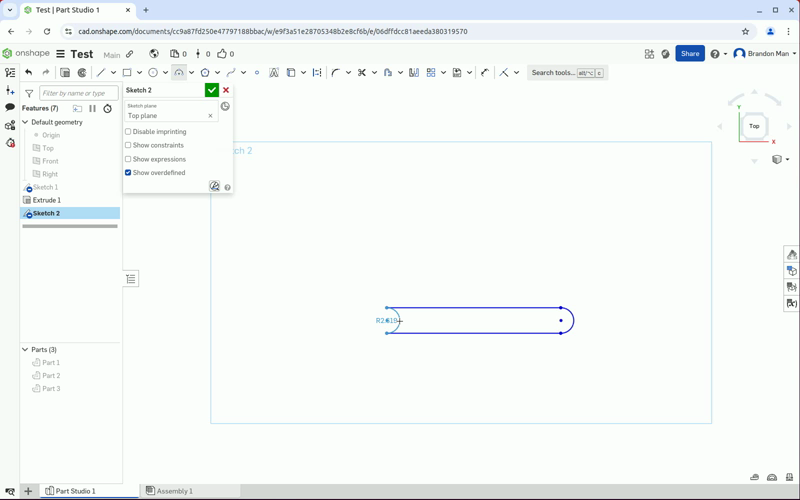
click(399, 320)
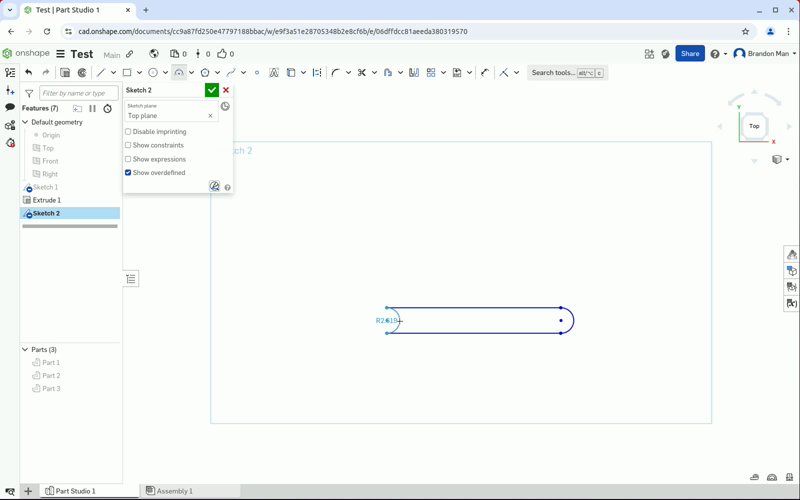
key_up(shift)
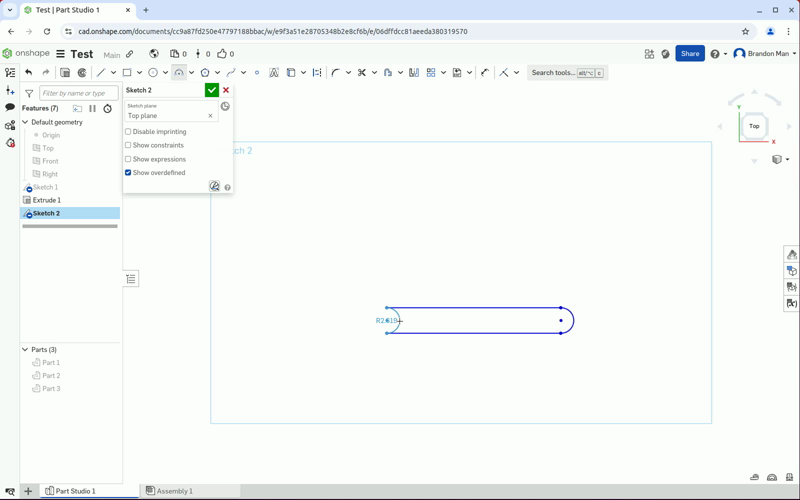
key(esc)
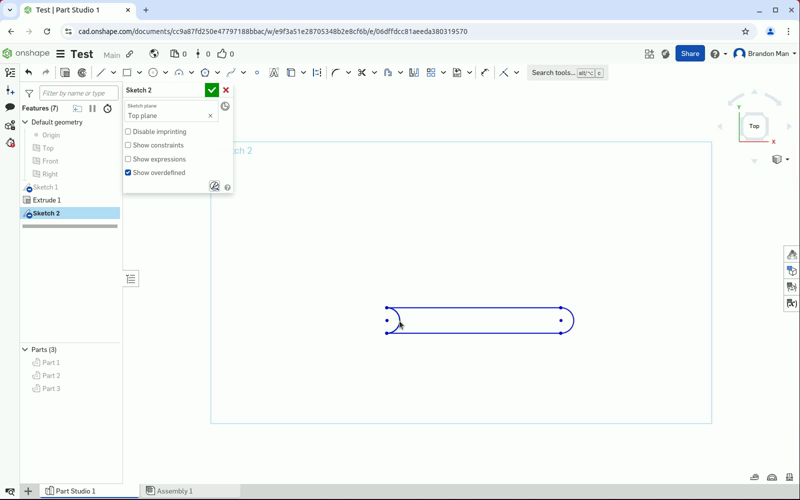
mouse_move(471, 319)
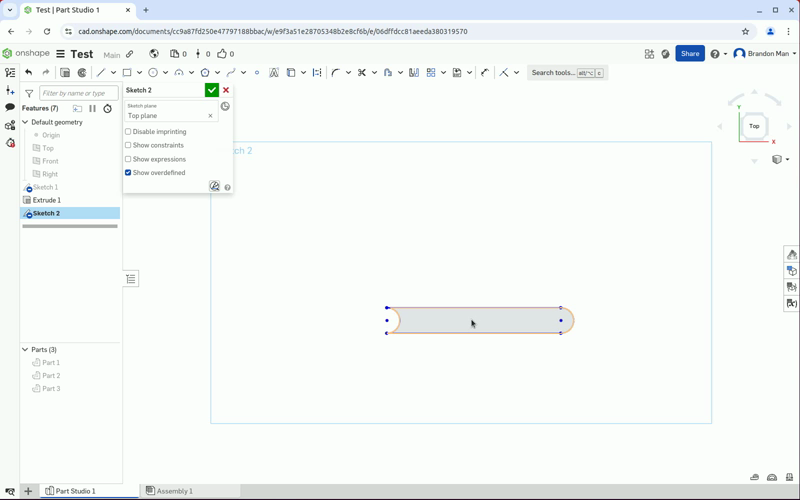
scroll(6)
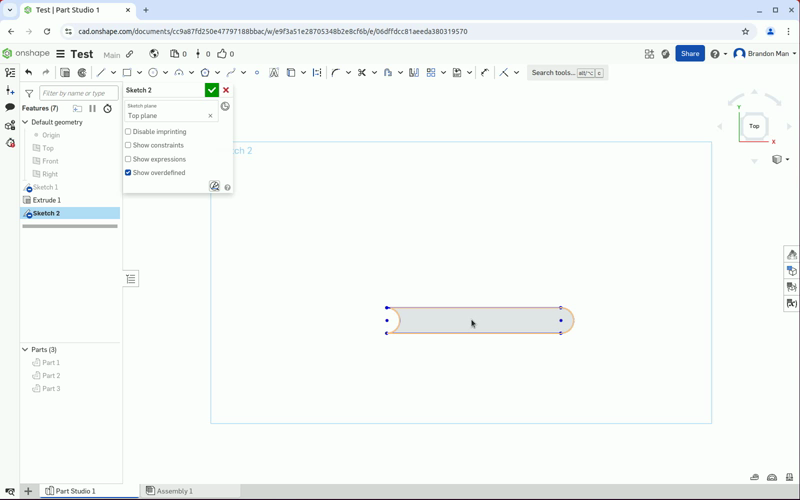
scroll(6)
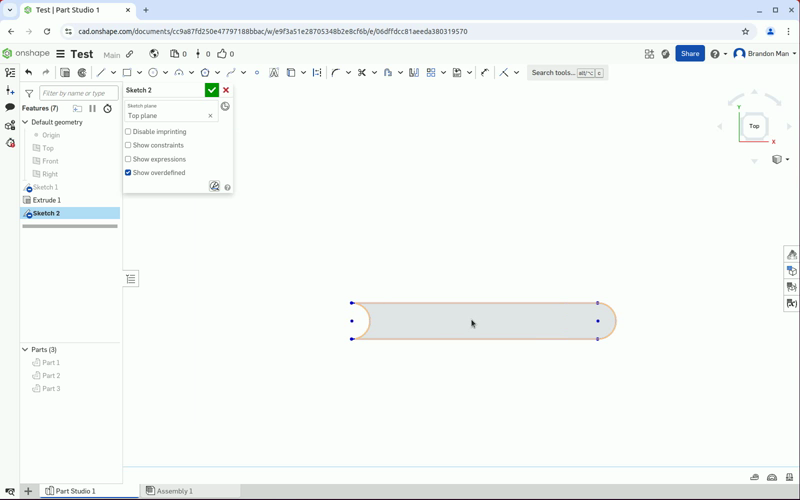
scroll(6)
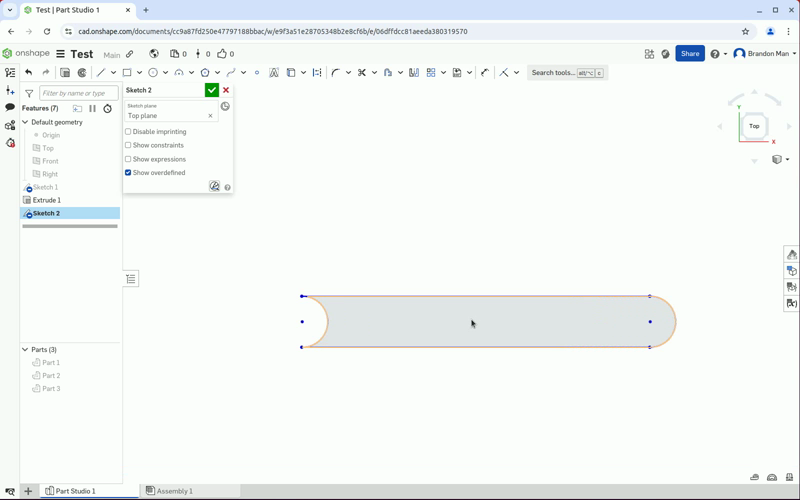
scroll(6)
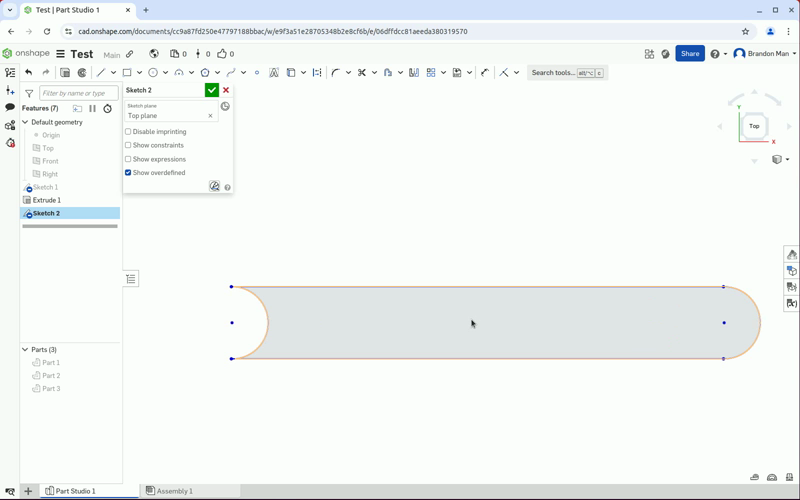
scroll(6)
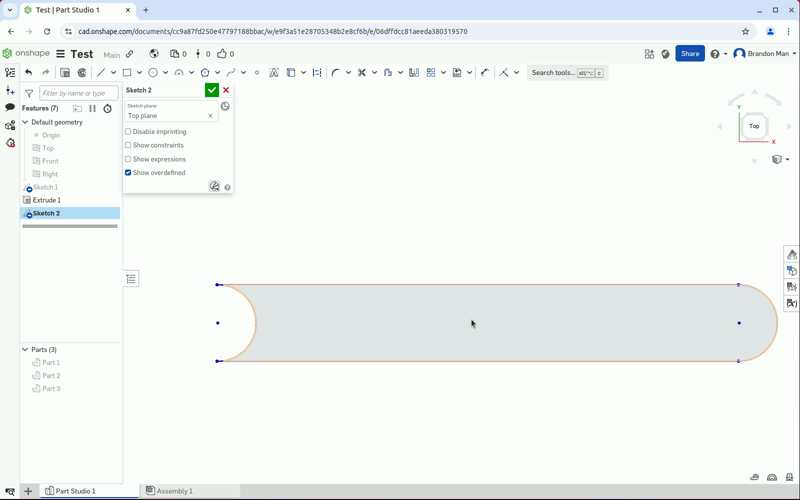
scroll(6)
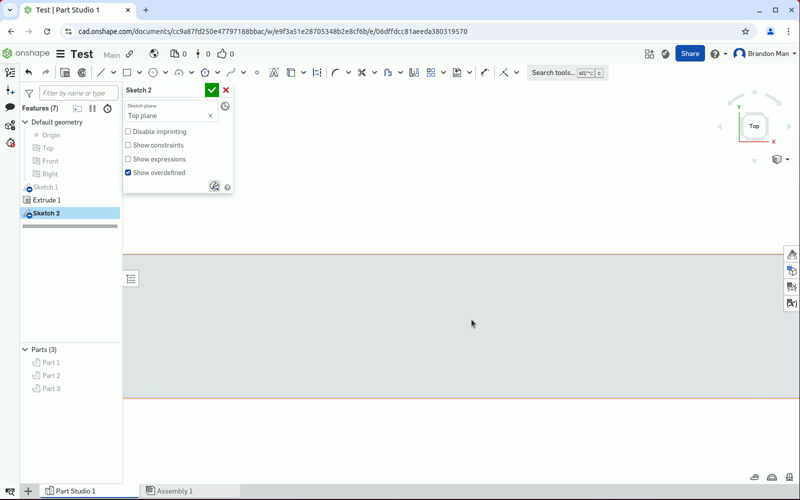
scroll(6)
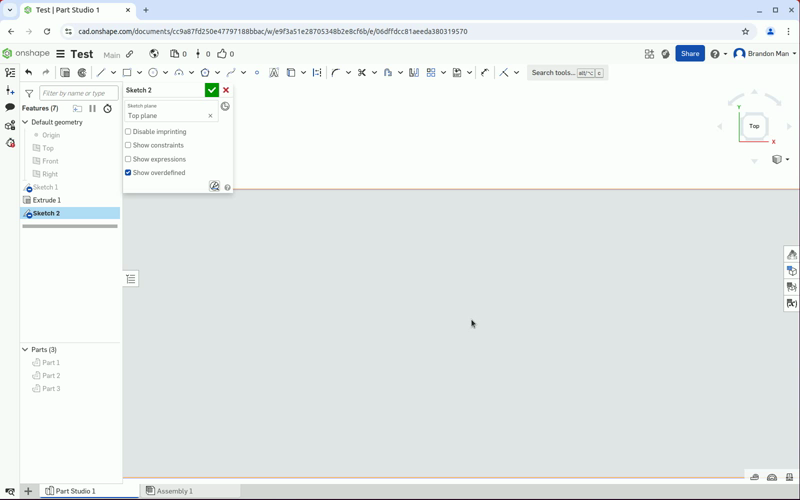
click(471, 319)
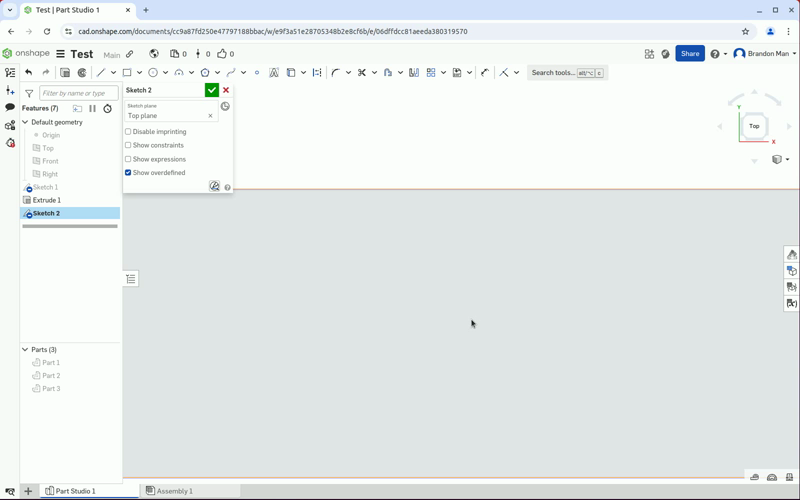
scroll(-6)
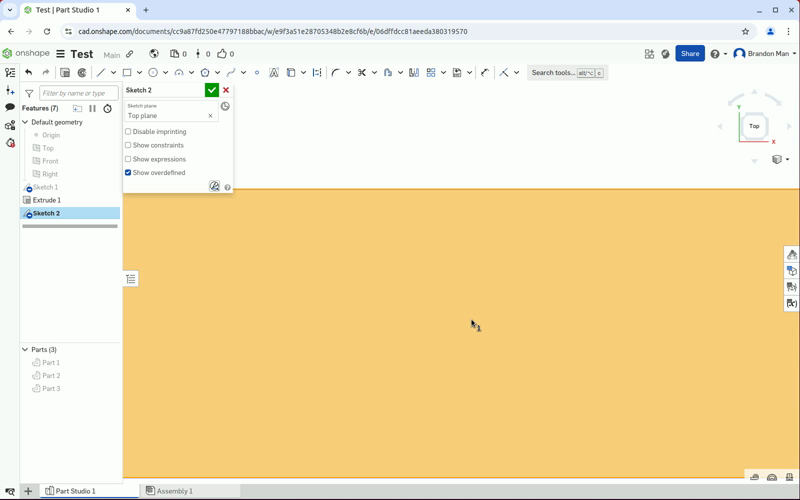
scroll(-6)
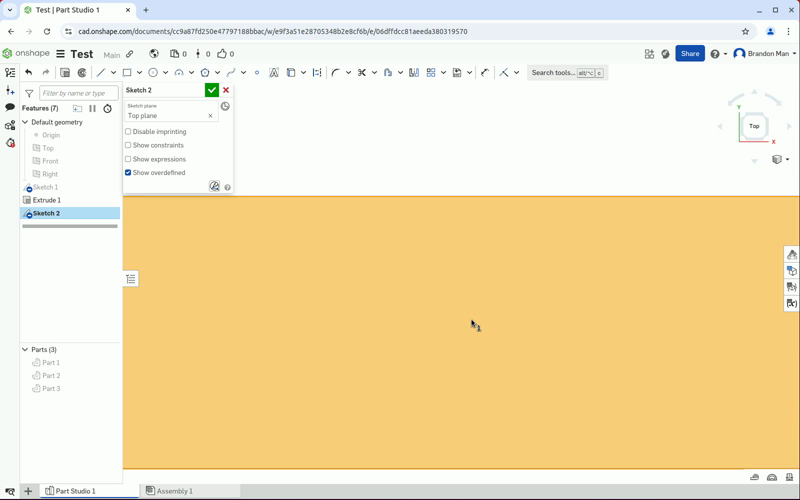
scroll(-6)
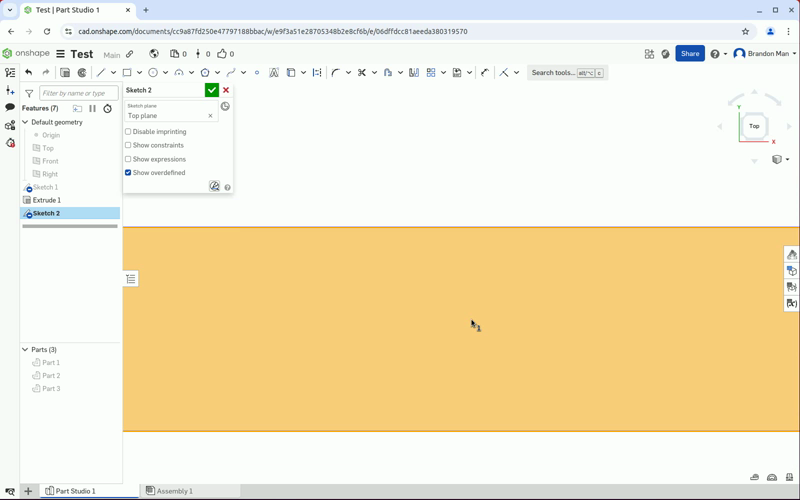
scroll(-6)
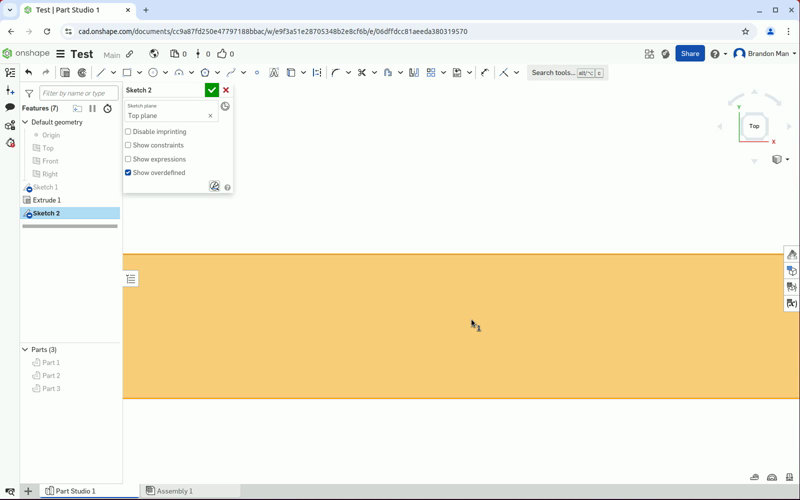
scroll(-6)
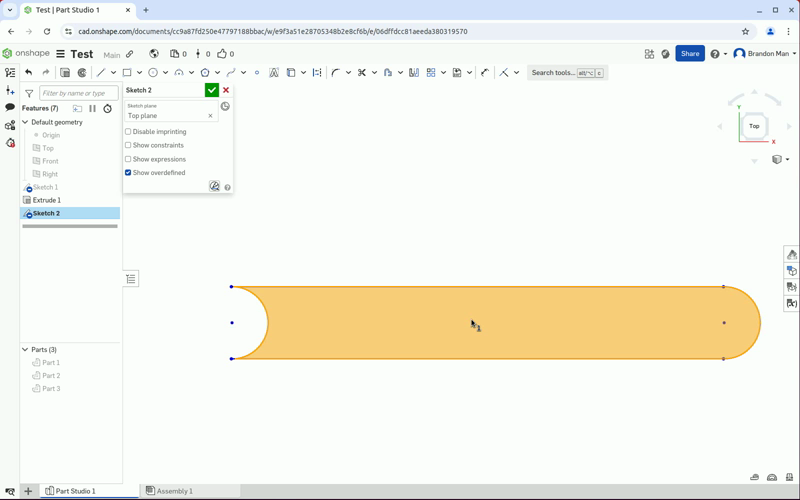
scroll(-6)
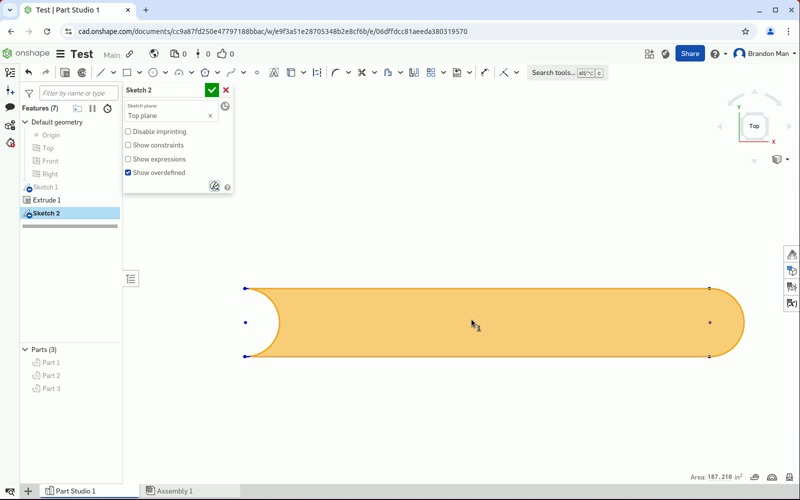
scroll(-6)
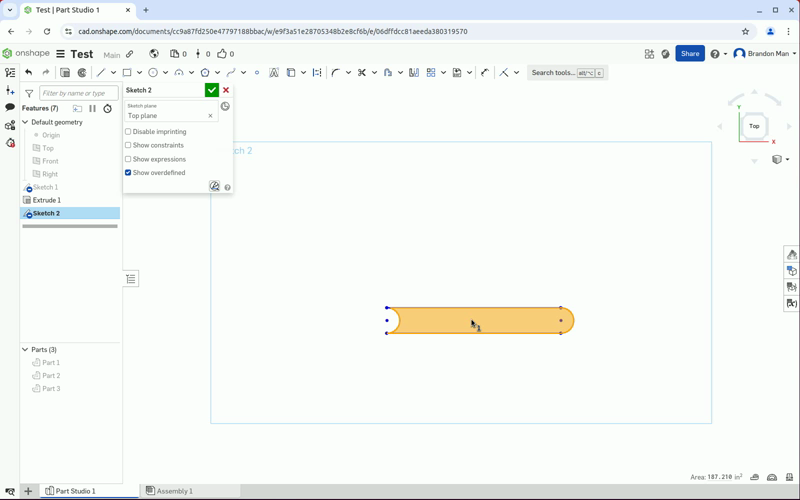
mouse_move(73, 352)
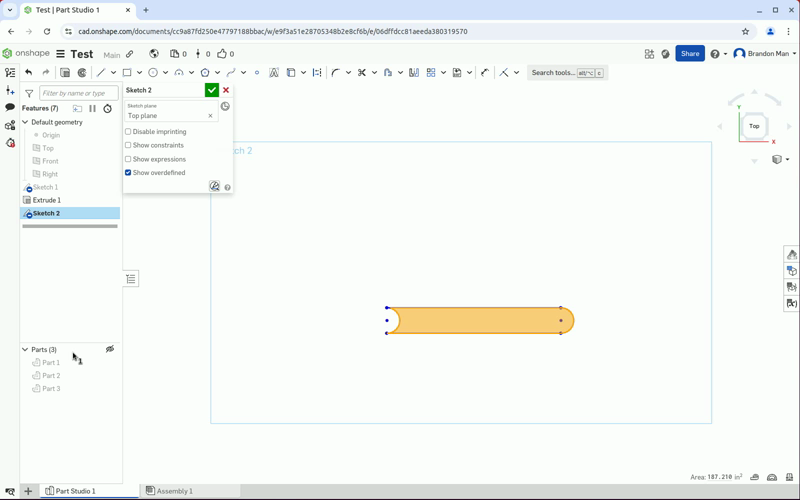
key(shift+y)
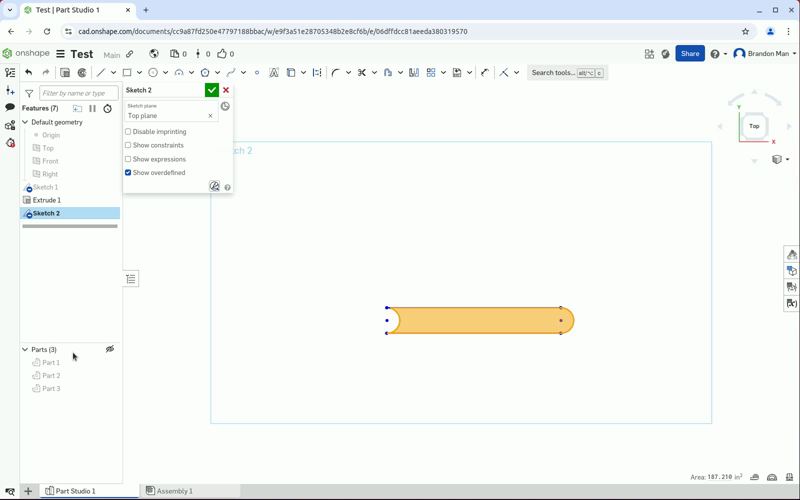
key(shift+e)
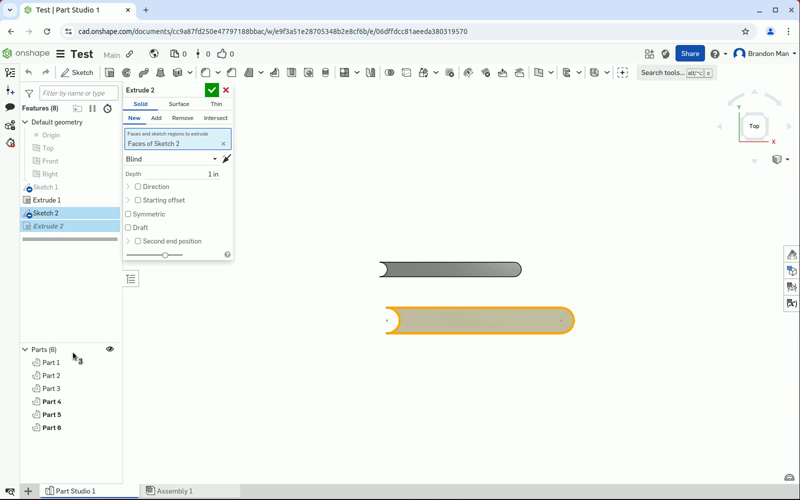
mouse_move(143, 106)
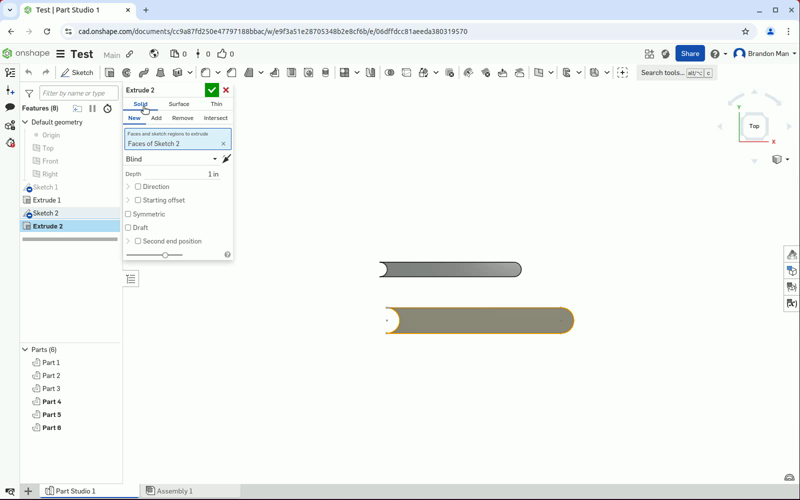
click(143, 106)
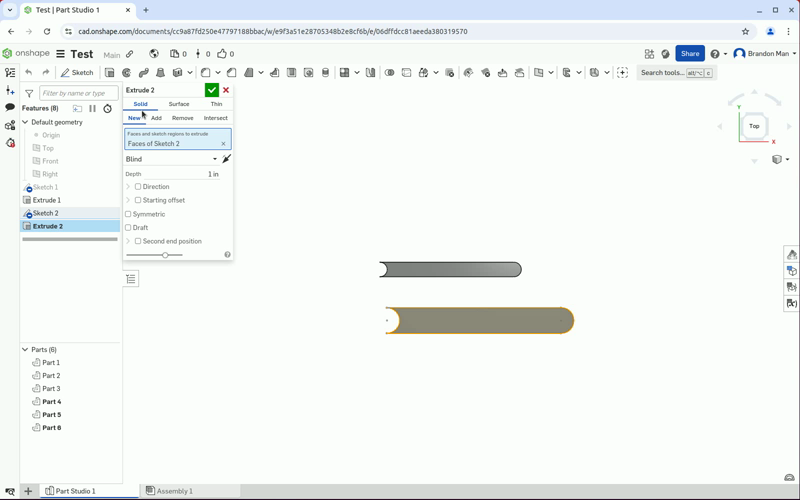
mouse_move(137, 120)
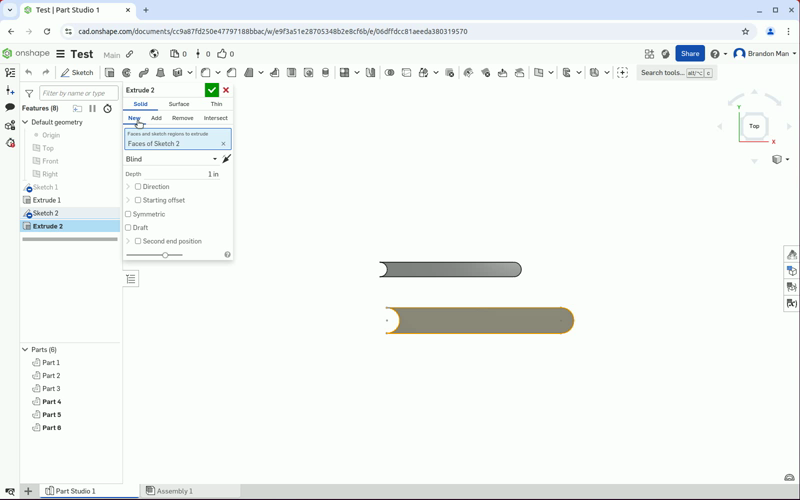
click(137, 120)
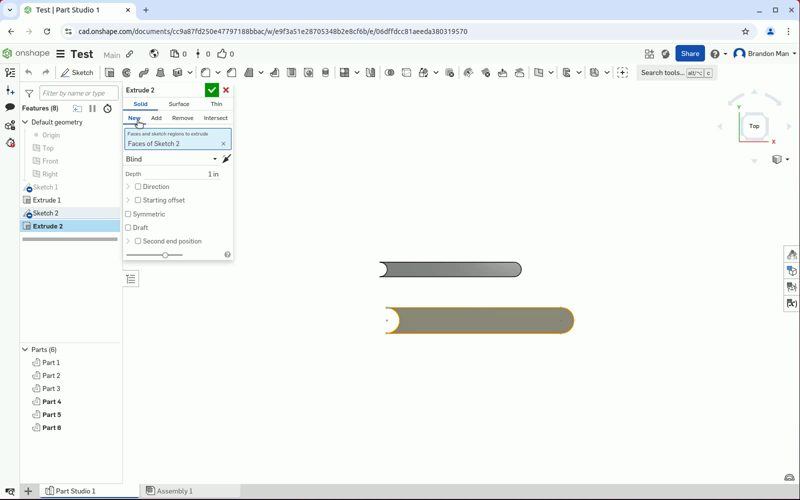
key(tab, 4)
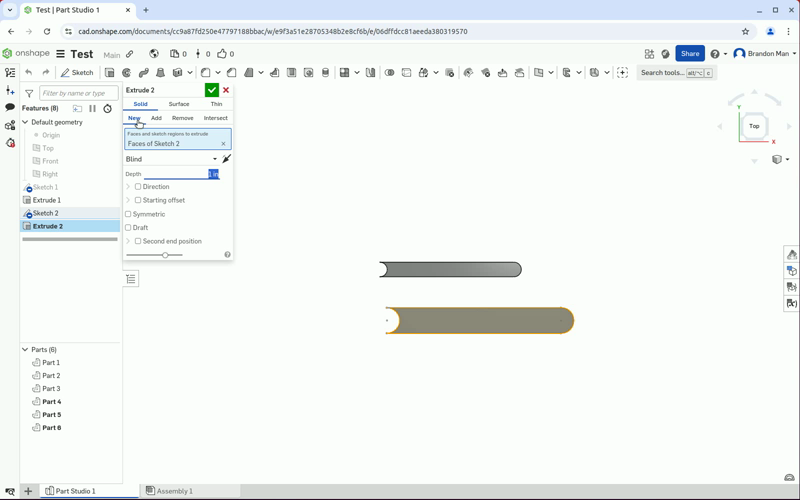
text(0.963)
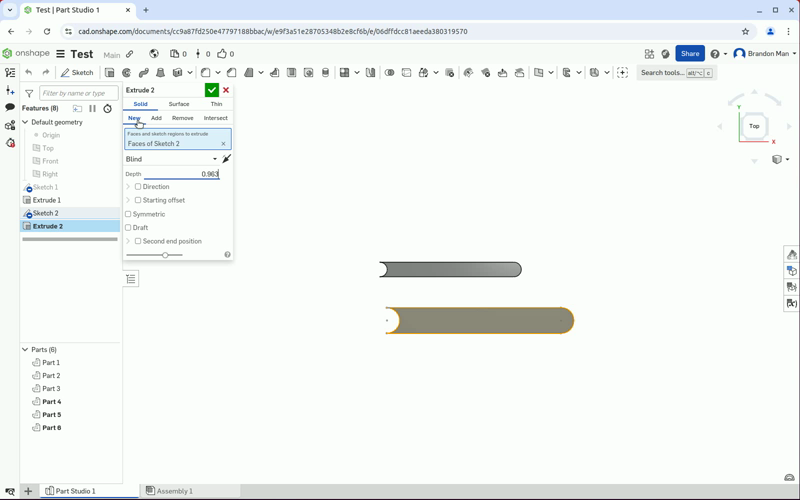
key(enter)
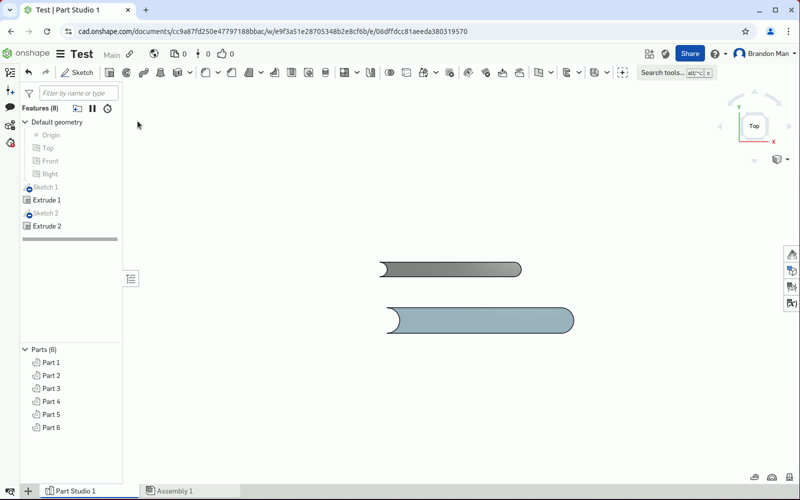
key(shift+h)
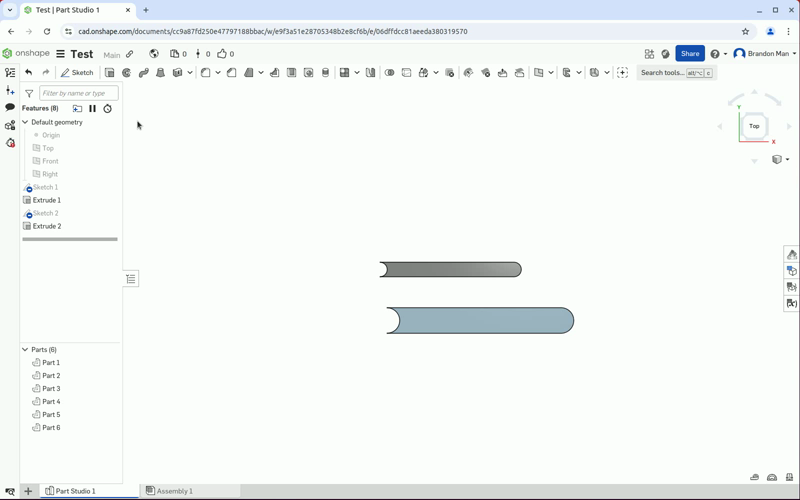
key(shift+h)
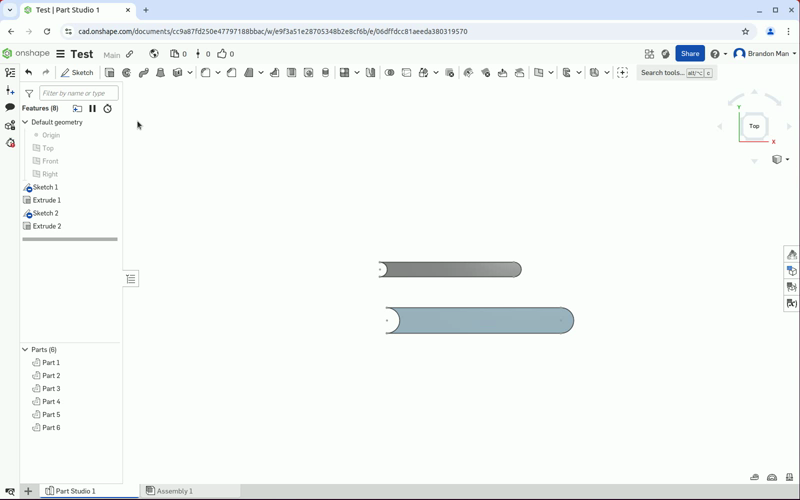
key(shift+7)
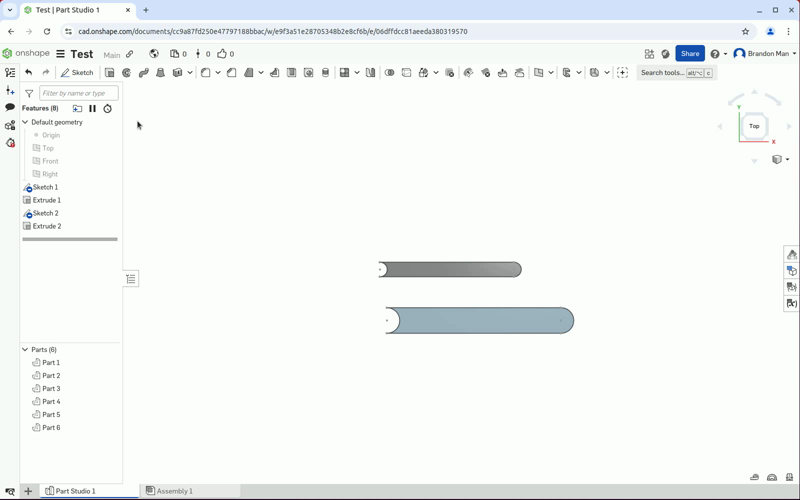
key(up, 3)
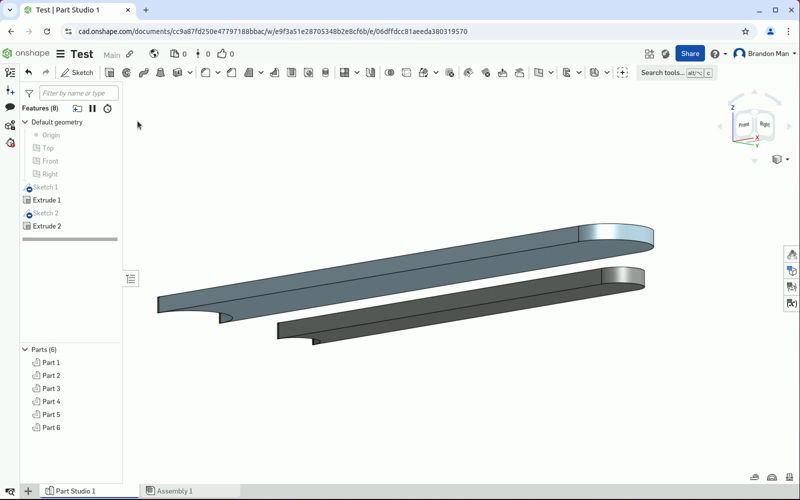
key(left, 3)
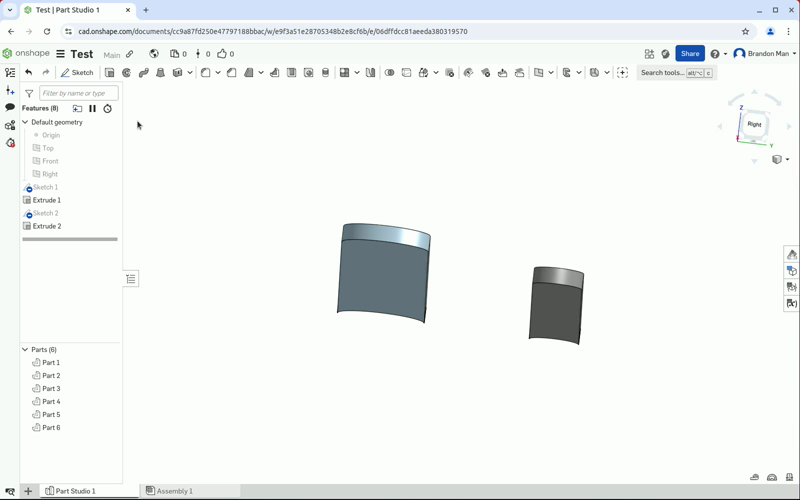
key(right, 3)
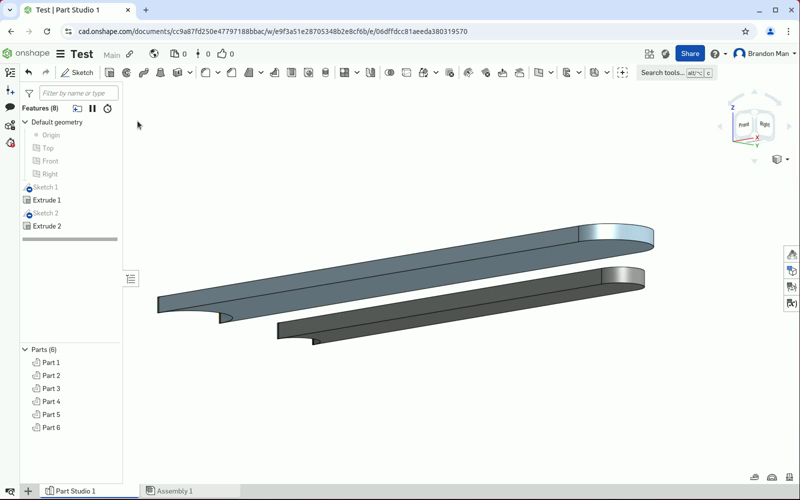
key(down, 3)
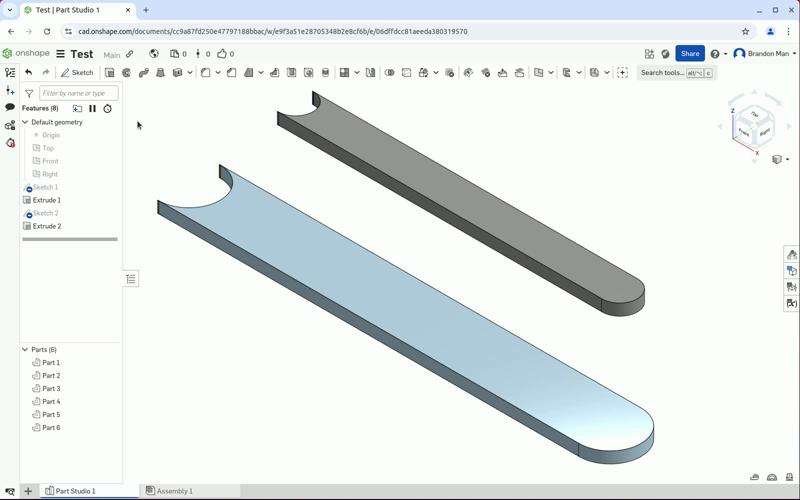
mouse_move(73, 189)
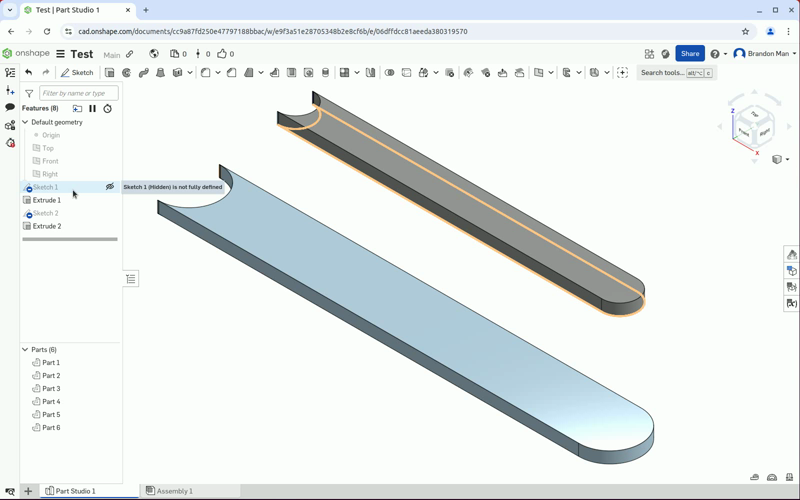
click(73, 189)